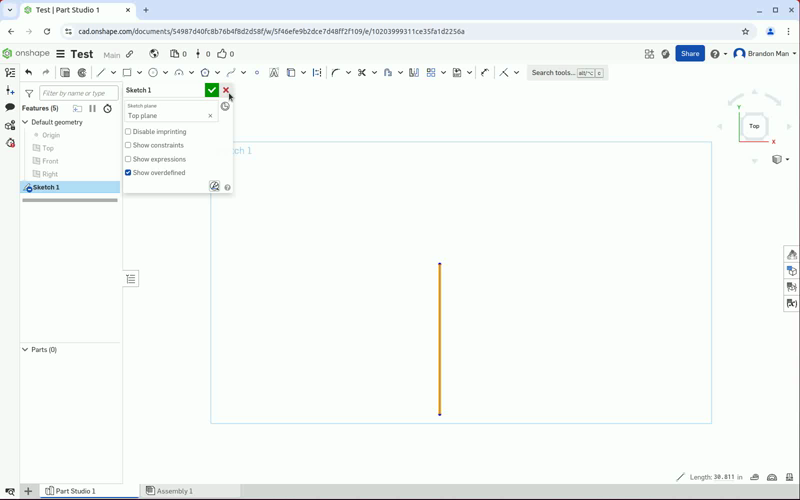
key(shift+h)
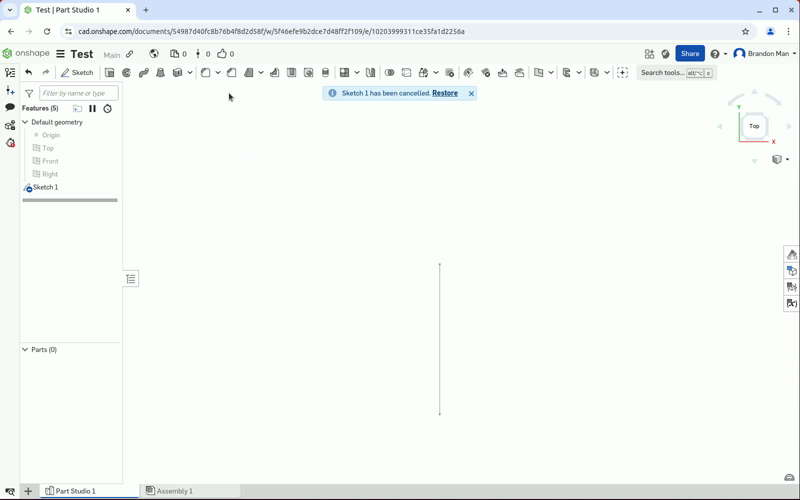
key(shift+s)
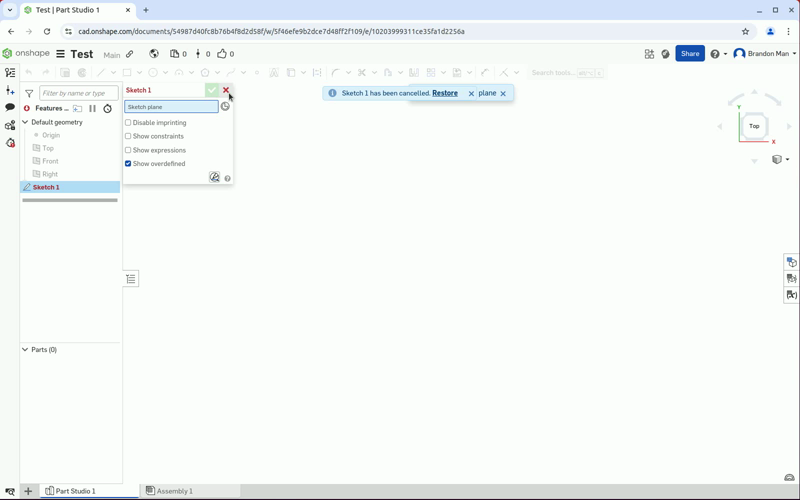
mouse_move(73, 150)
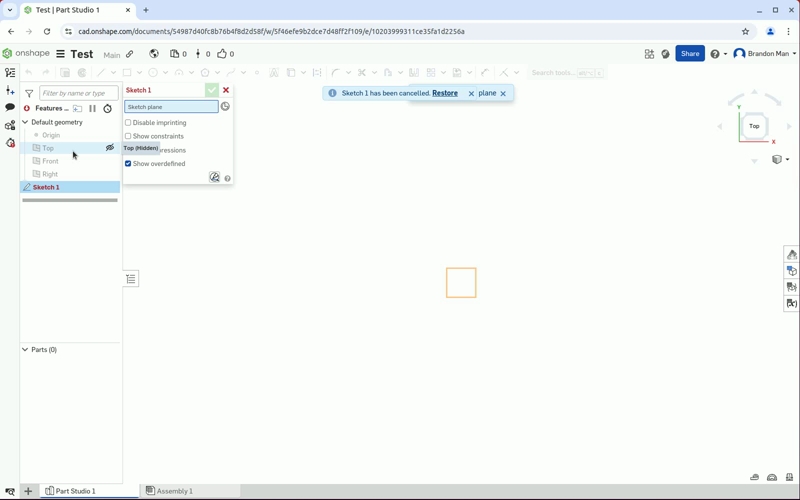
click(73, 150)
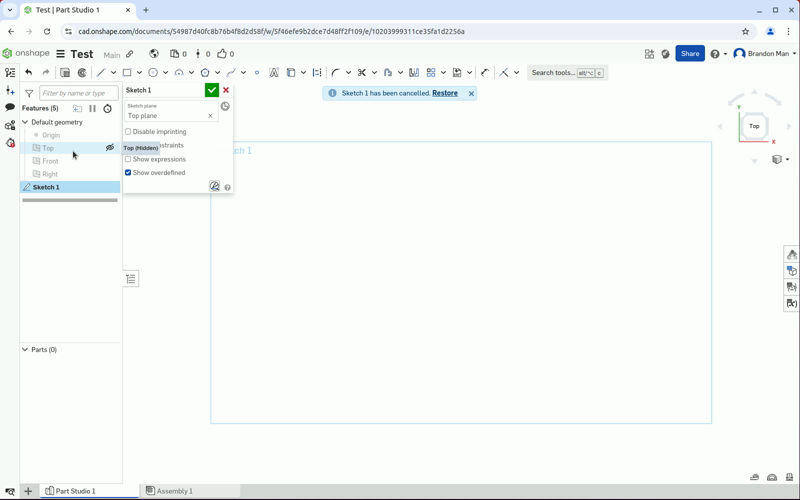
mouse_move(73, 352)
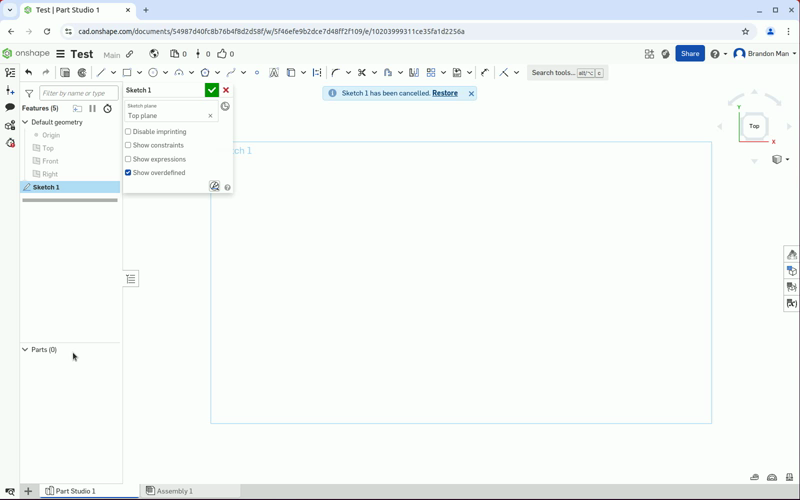
key(y)
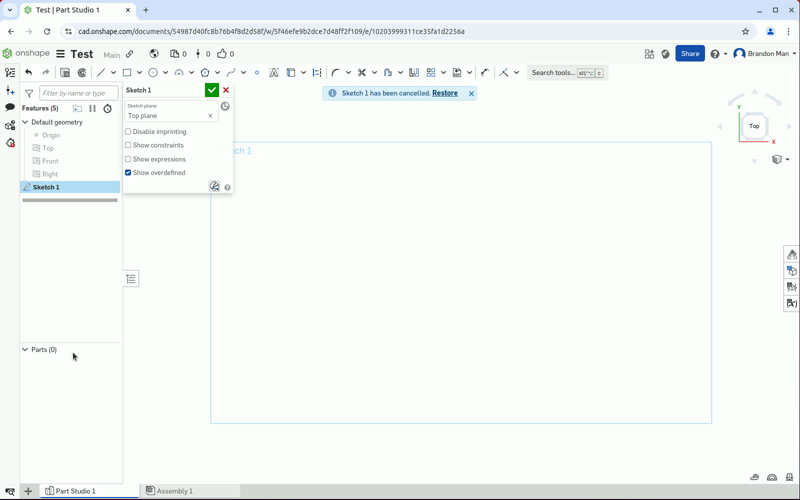
key(c)
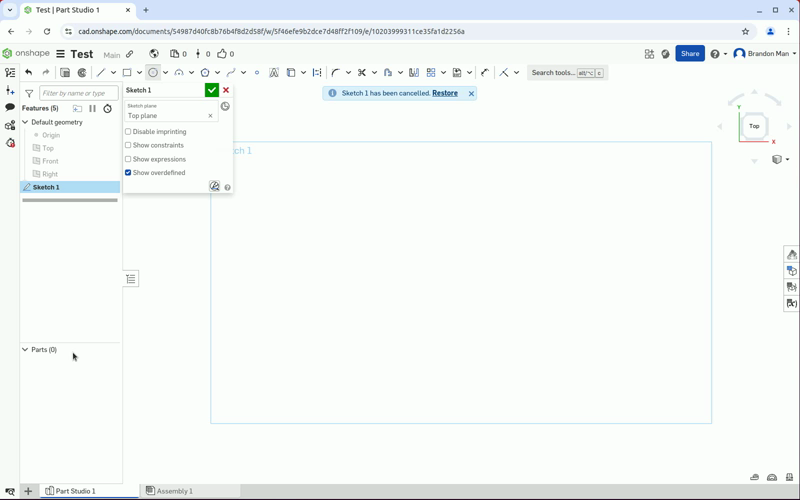
key_down(shift)
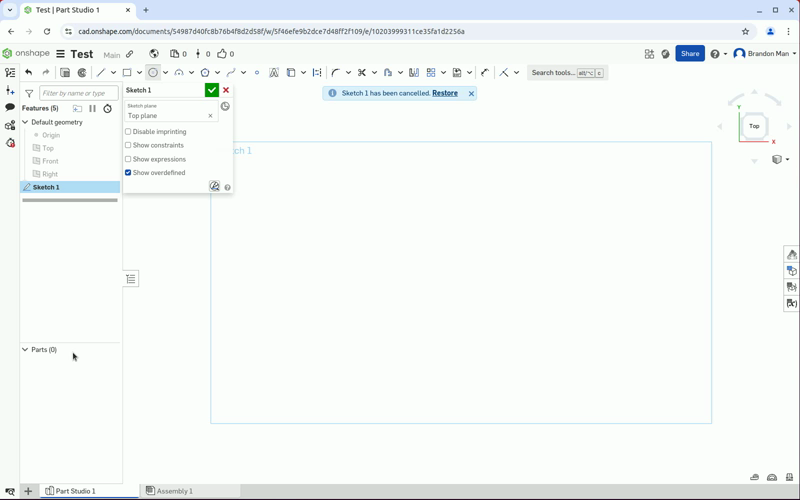
mouse_move(384, 211)
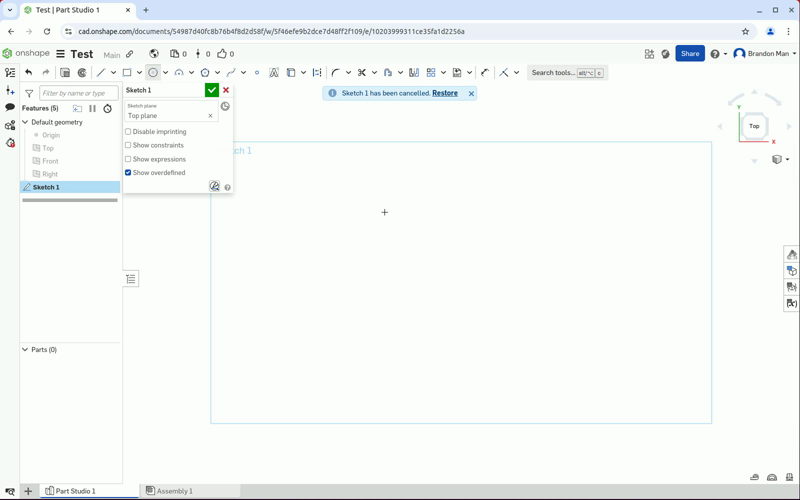
click(384, 211)
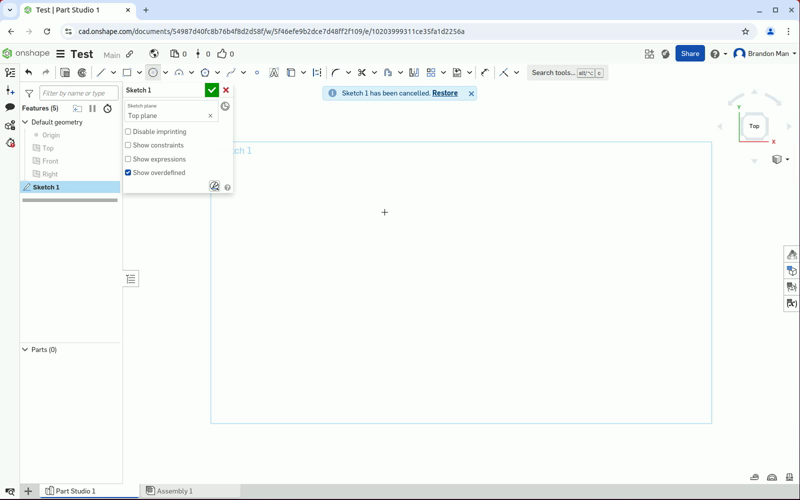
key_up(shift)
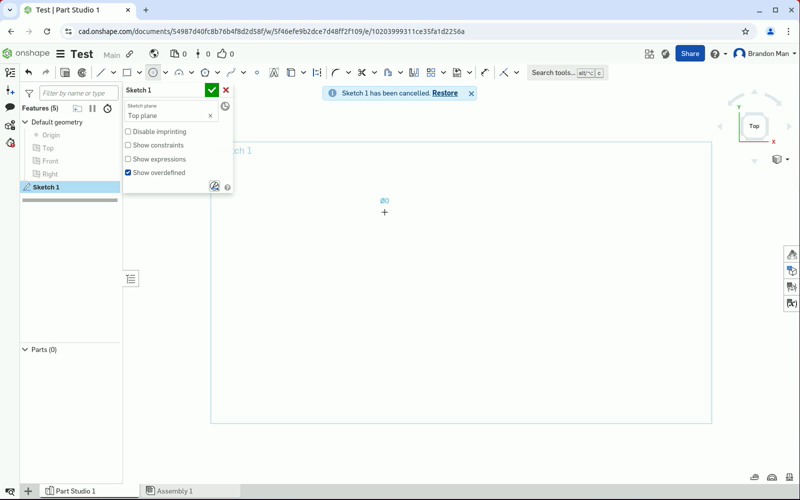
mouse_move(414, 211)
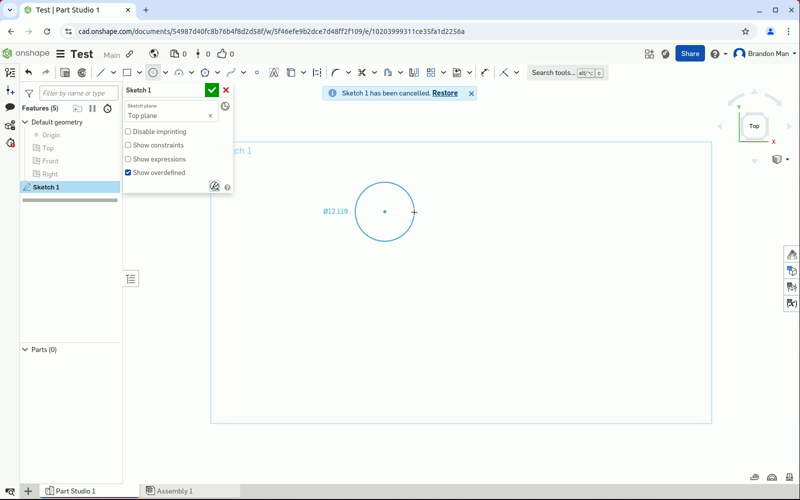
click(414, 211)
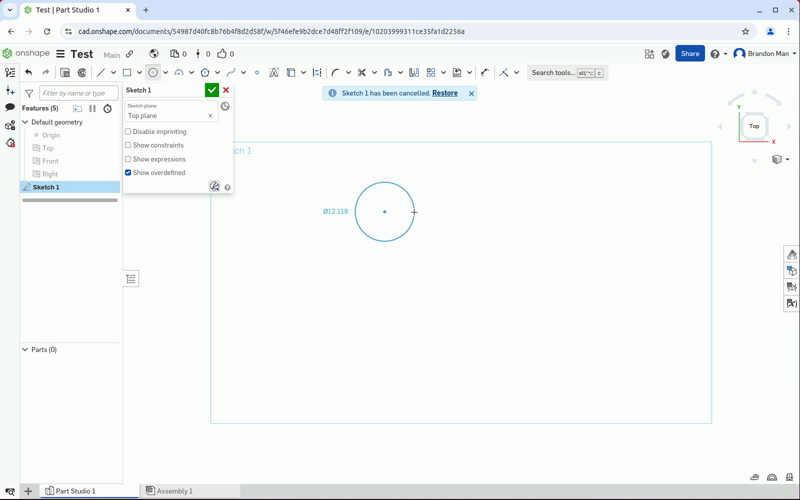
key(esc)
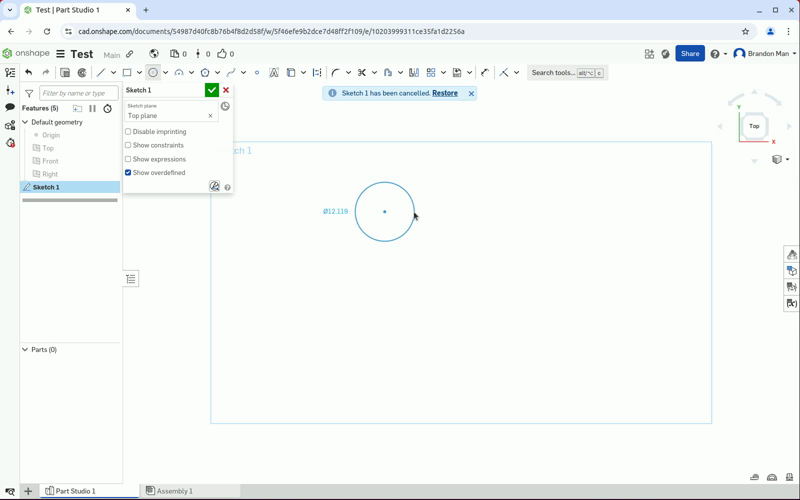
mouse_move(363, 213)
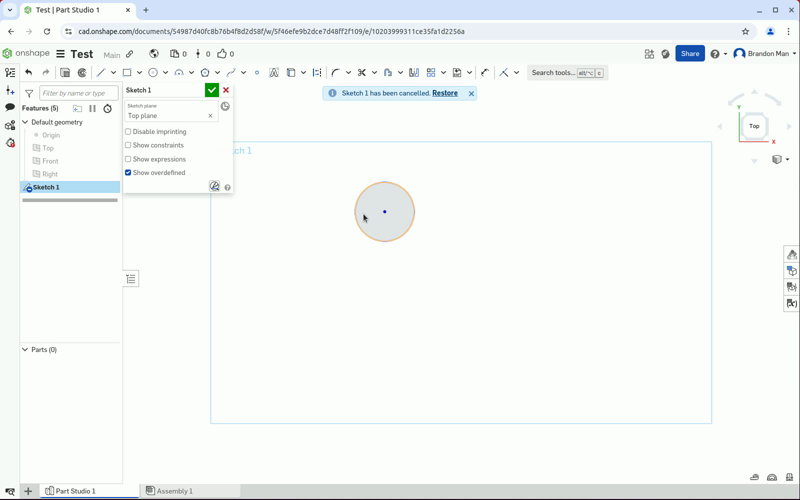
click(363, 213)
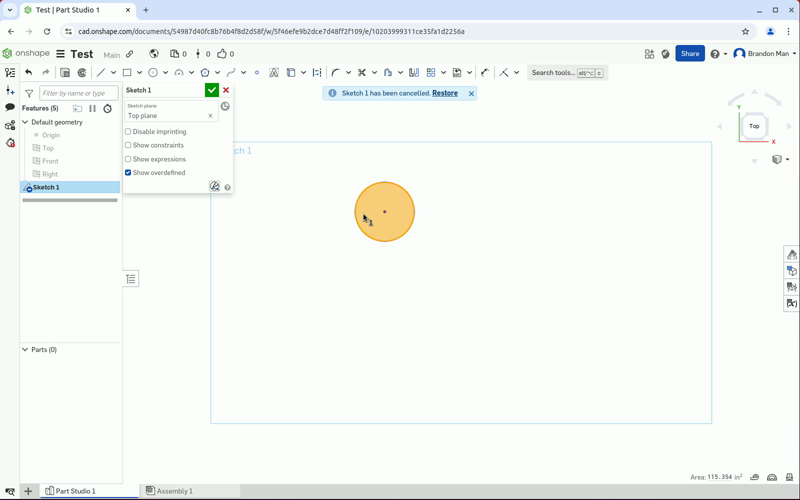
mouse_move(73, 352)
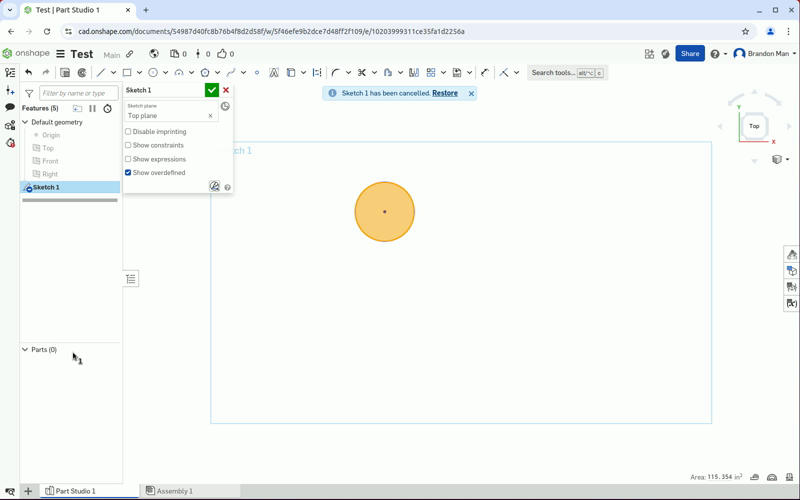
key(shift+y)
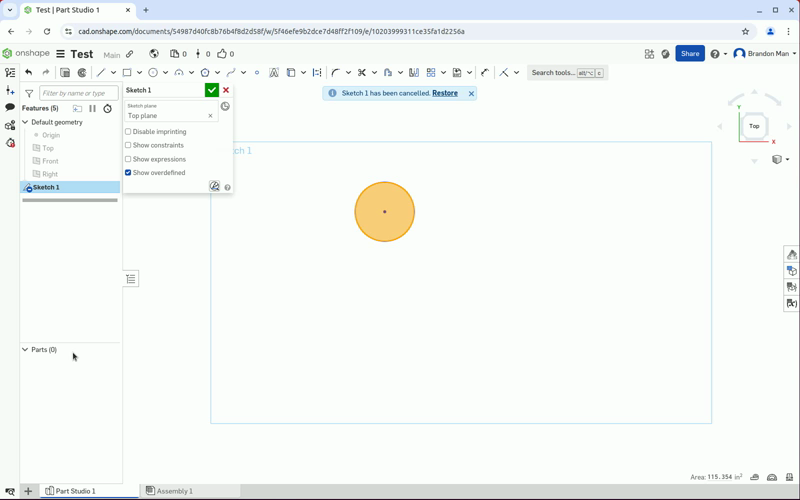
key(shift+e)
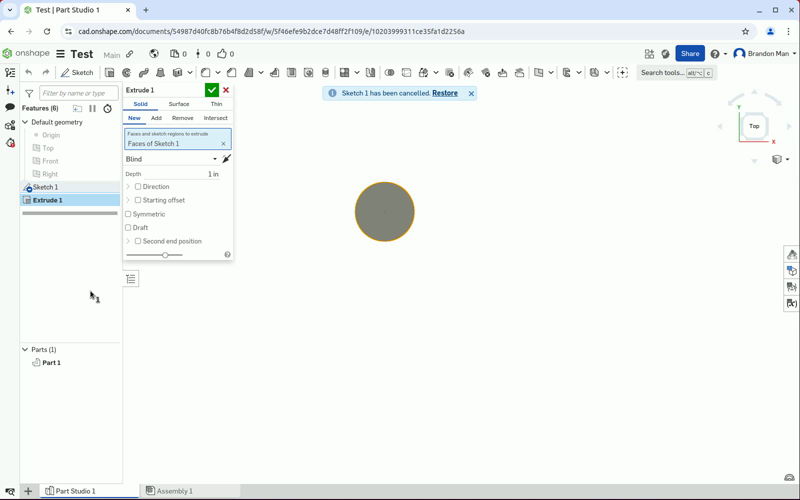
mouse_move(143, 106)
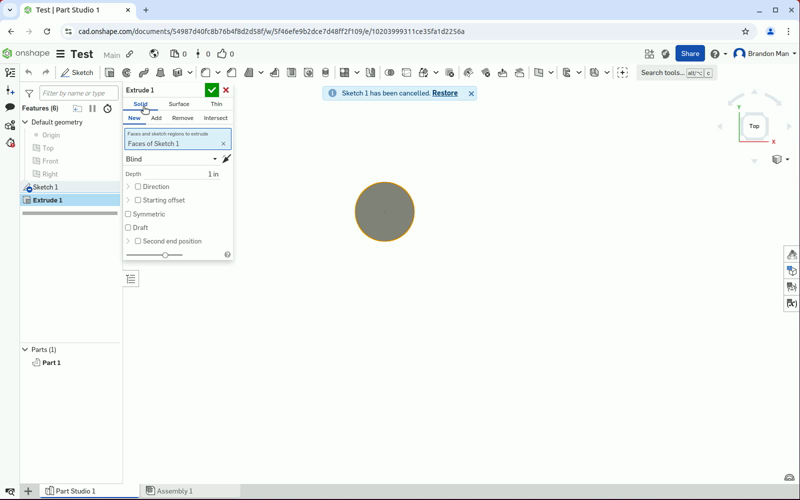
click(143, 106)
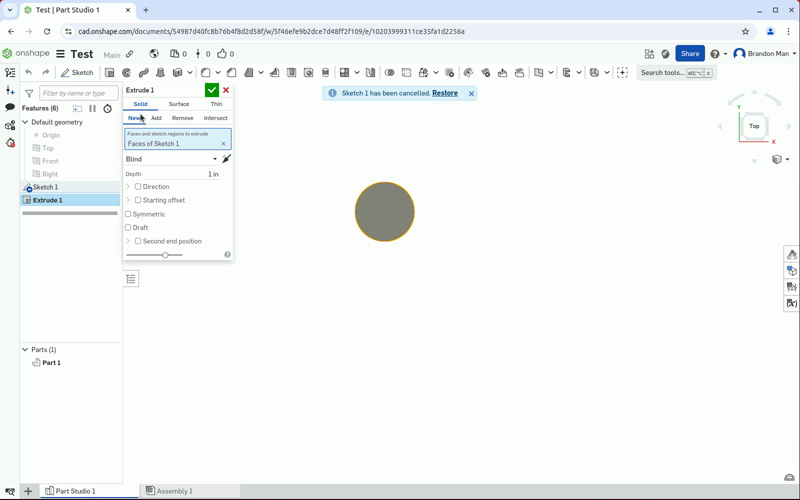
mouse_move(137, 120)
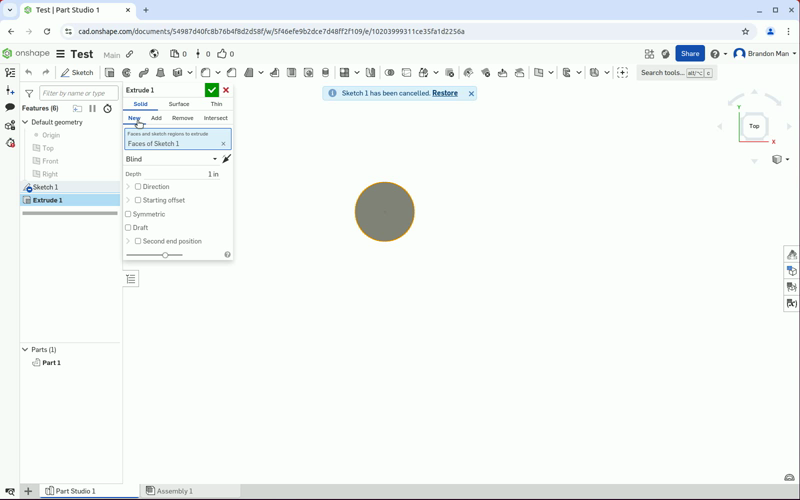
click(137, 120)
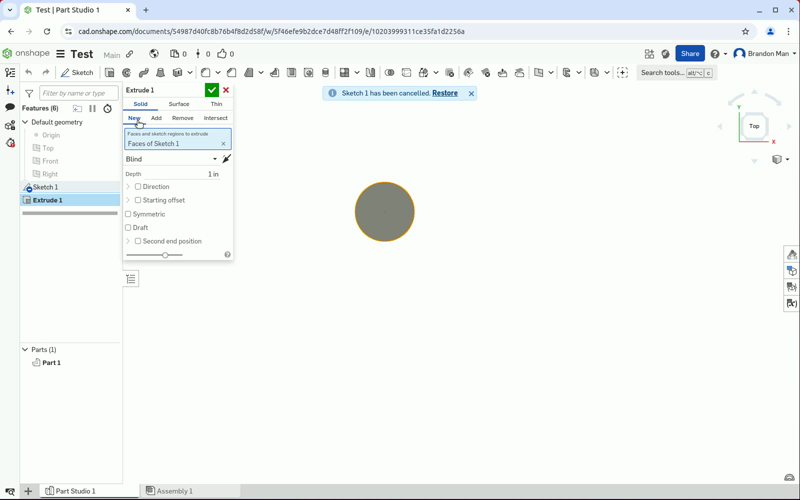
key(tab, 4)
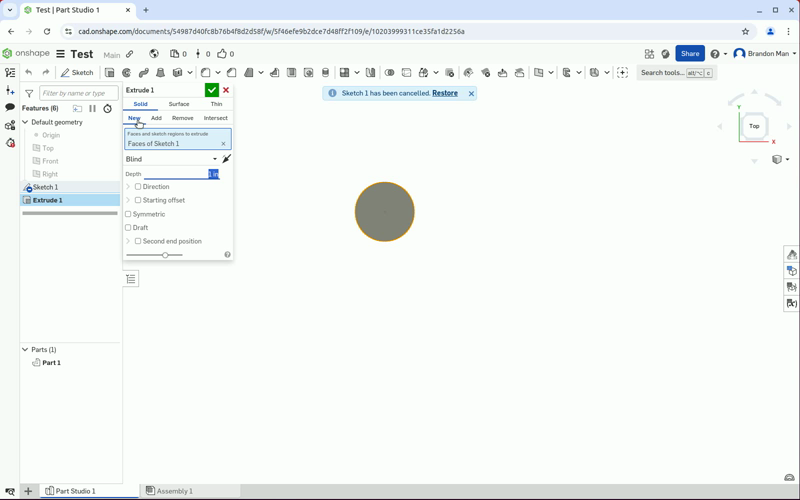
text(1.444)
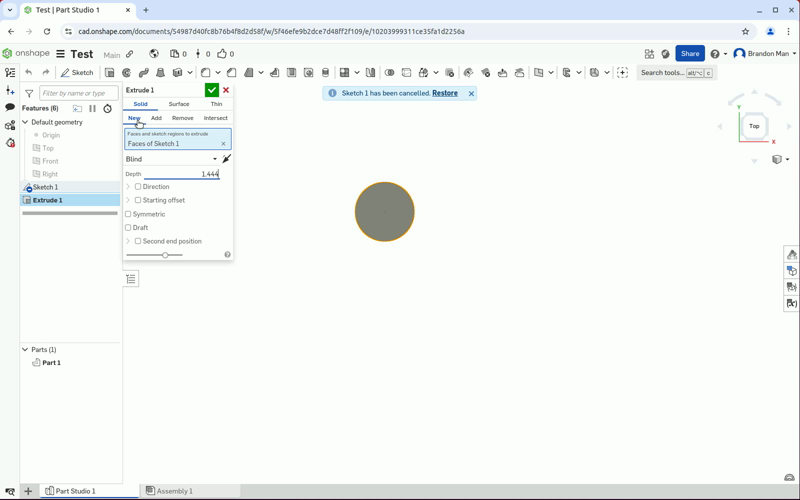
key(enter)
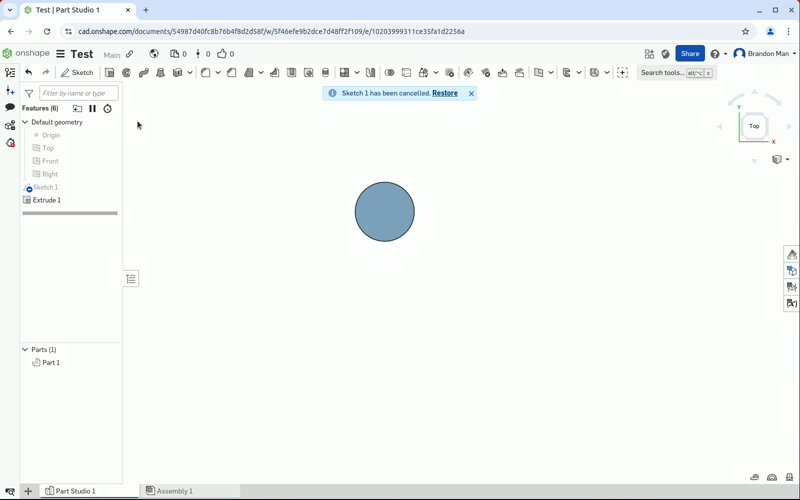
key(shift+h)
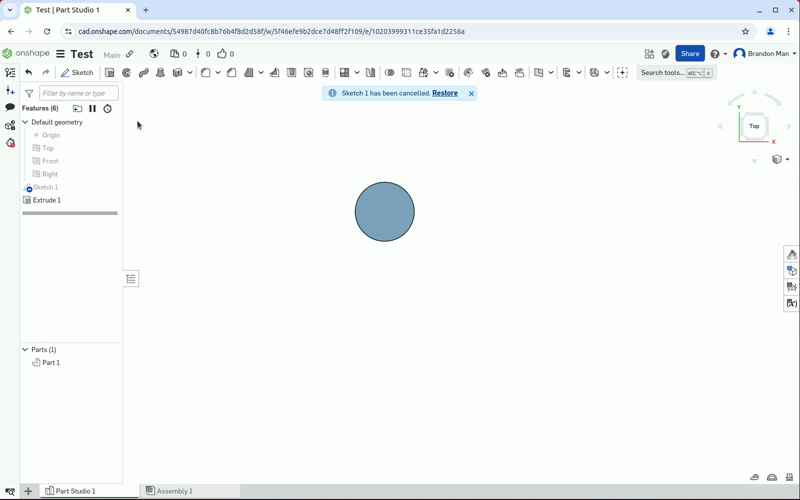
key(shift+h)
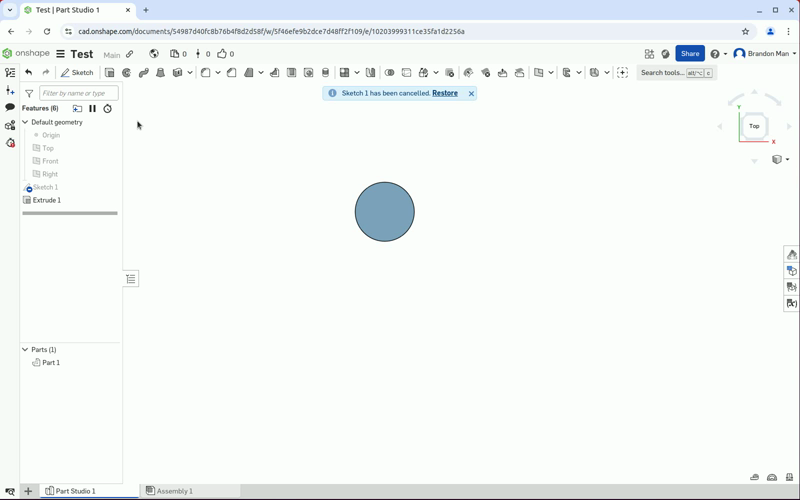
mouse_move(73, 189)
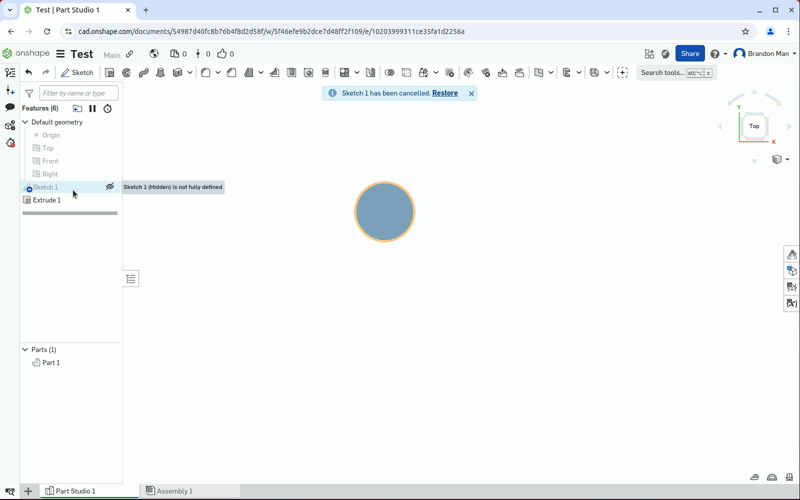
click(73, 189)
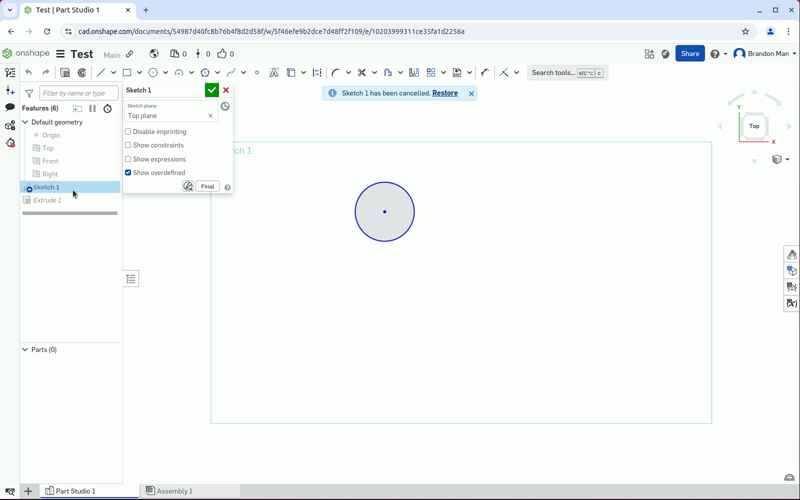
mouse_move(229, 92)
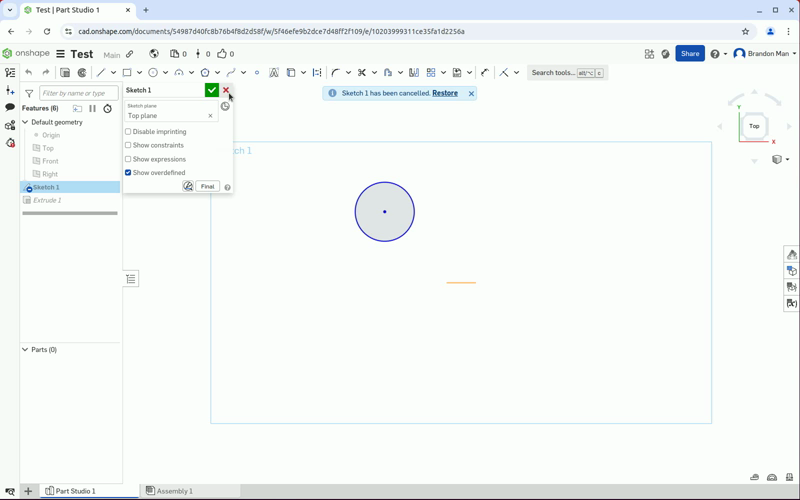
click(229, 92)
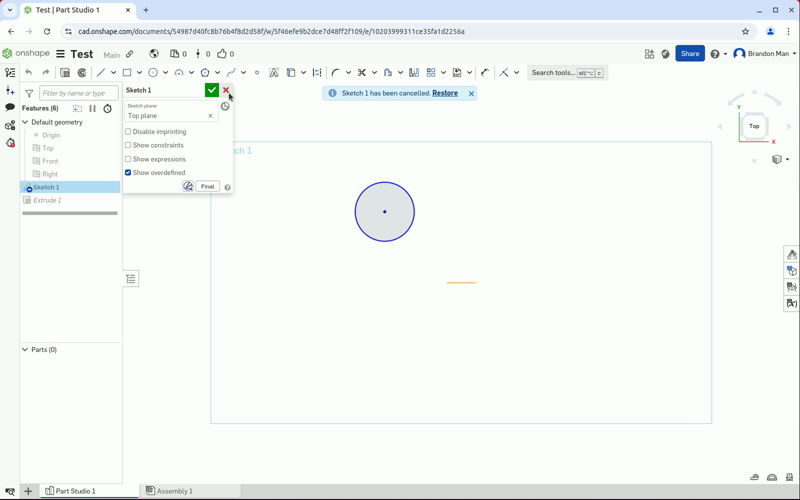
key(shift+s)
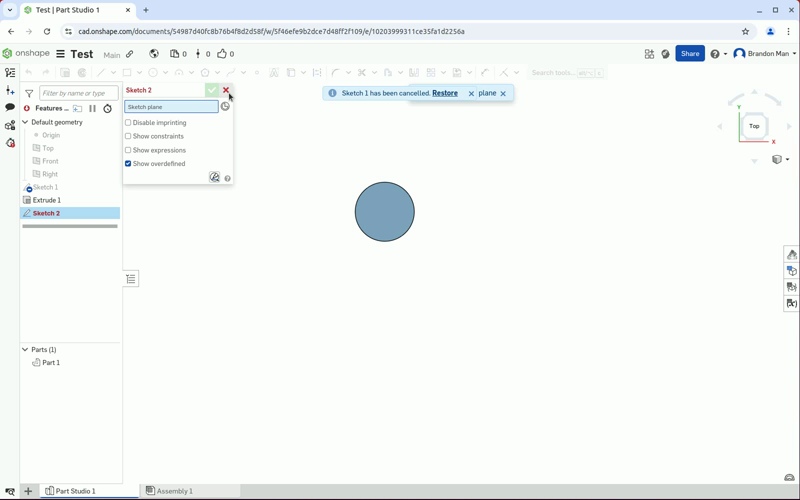
mouse_move(73, 150)
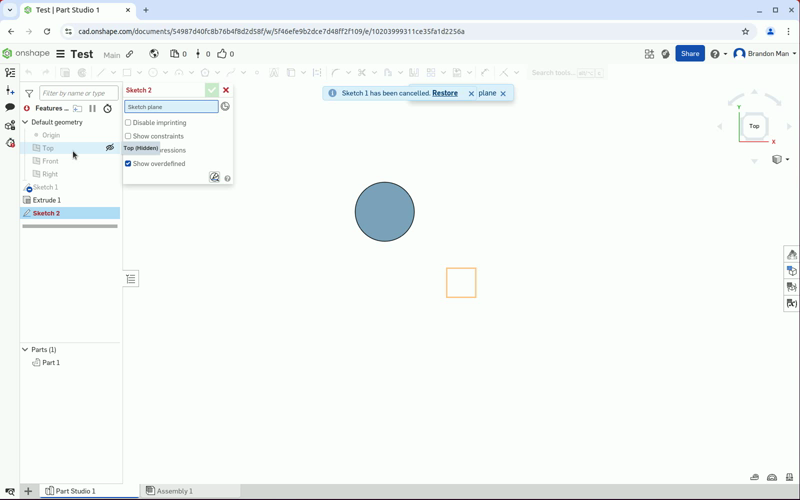
click(73, 150)
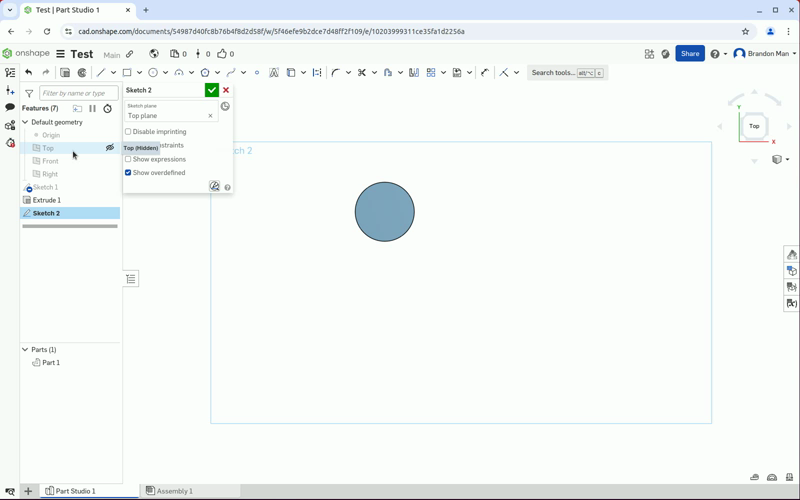
mouse_move(73, 352)
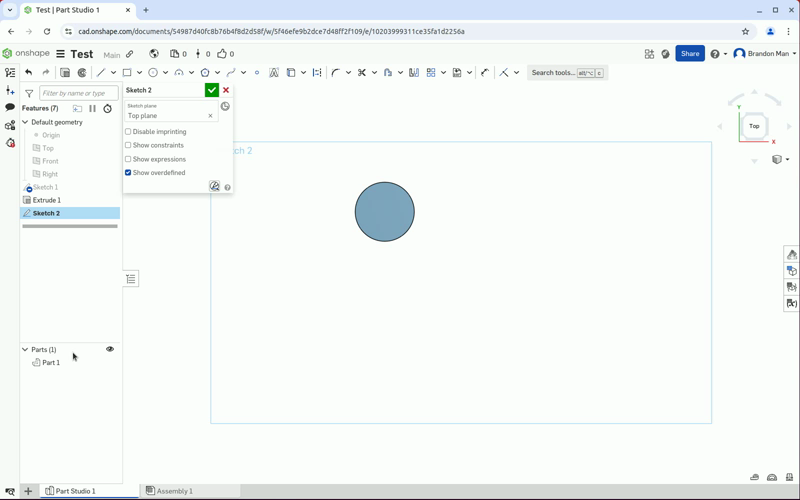
key(y)
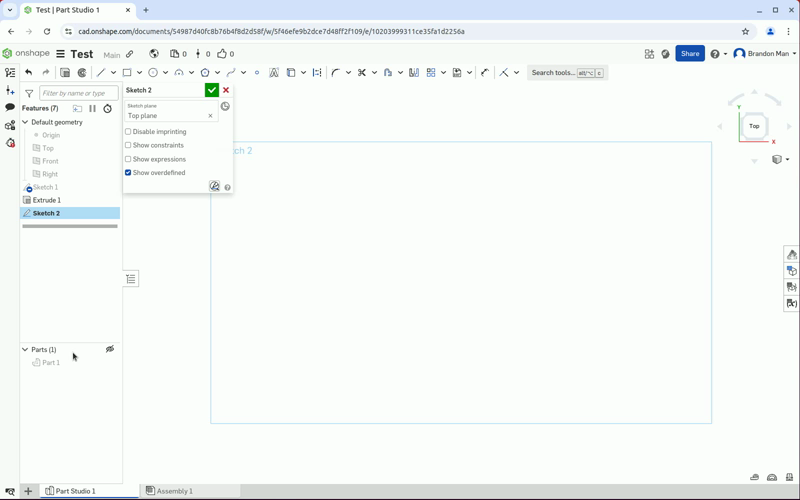
key(c)
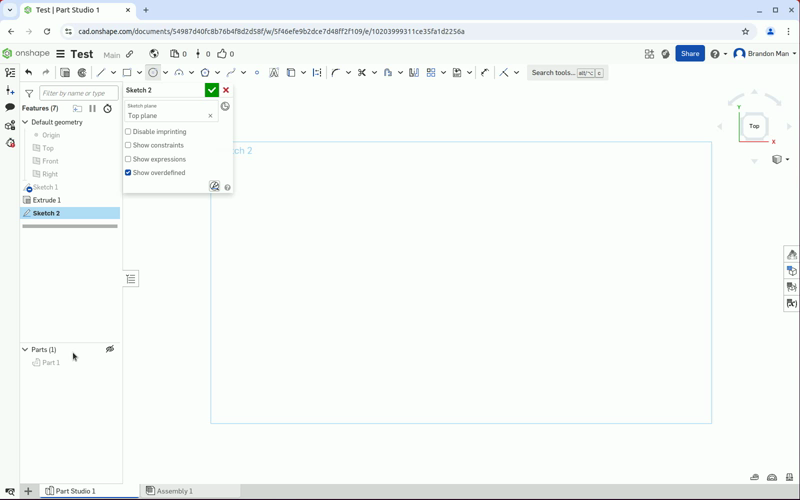
key_down(shift)
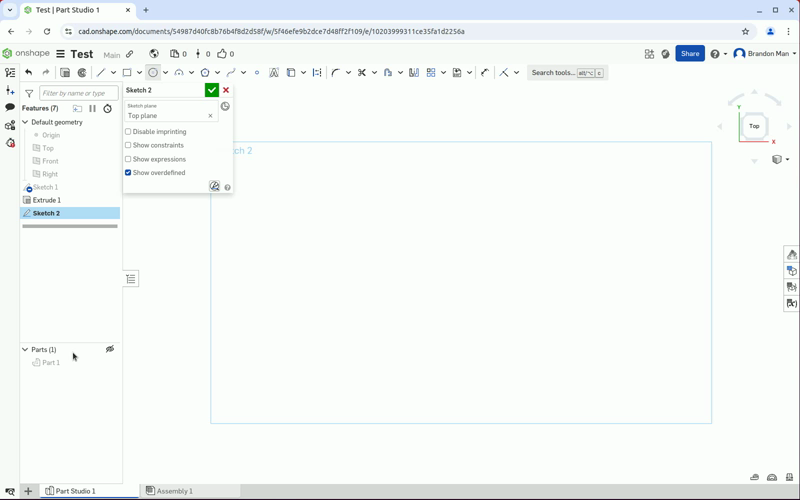
mouse_move(383, 211)
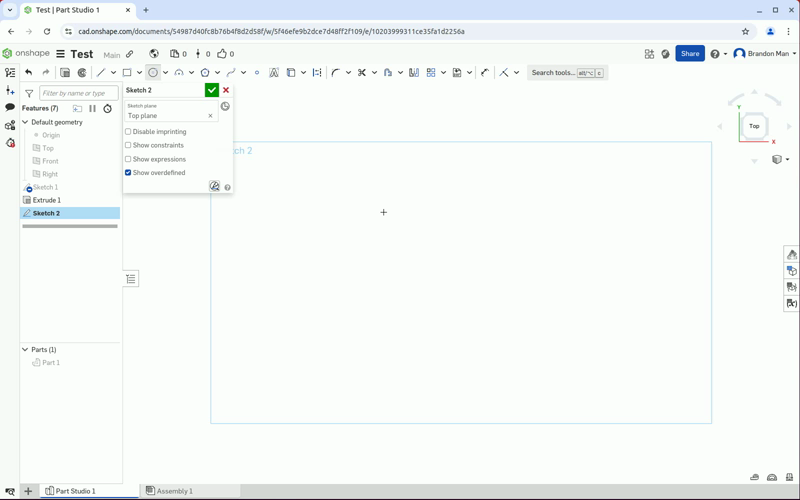
click(383, 211)
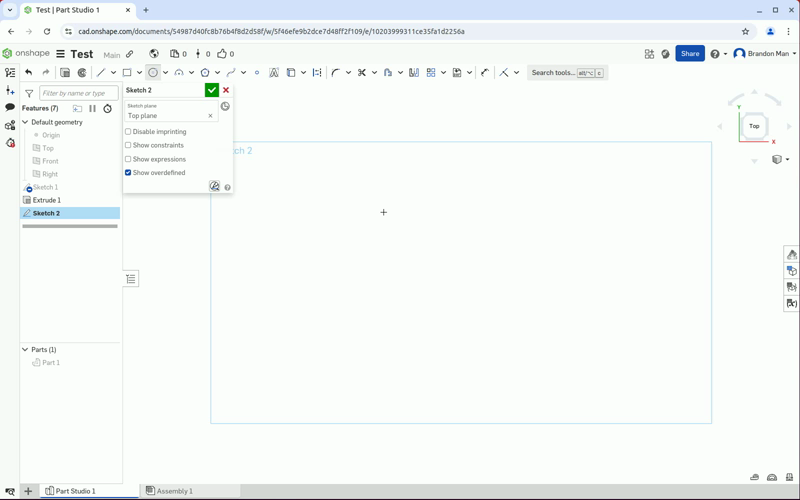
key_up(shift)
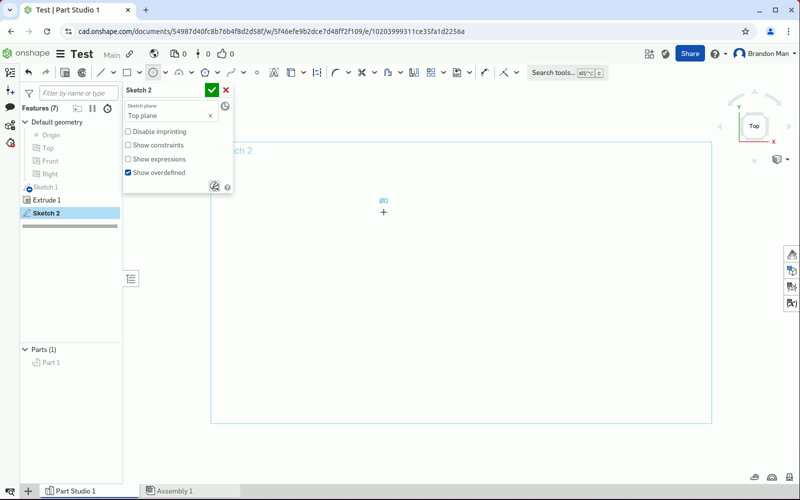
mouse_move(419, 211)
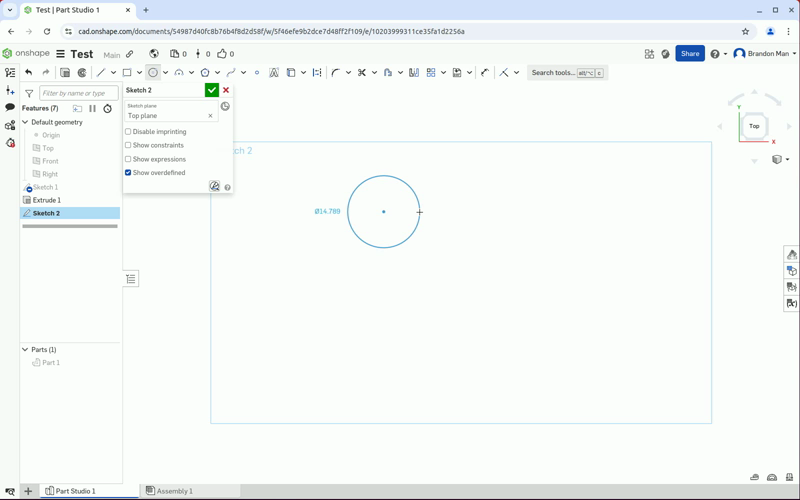
click(419, 211)
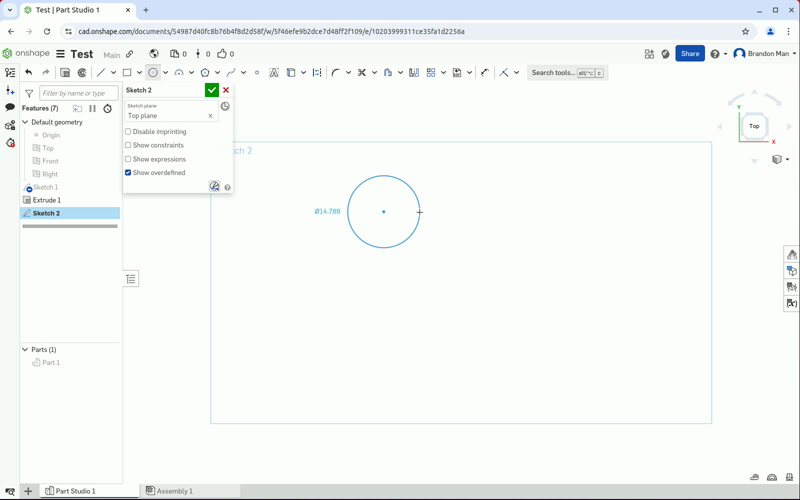
key(esc)
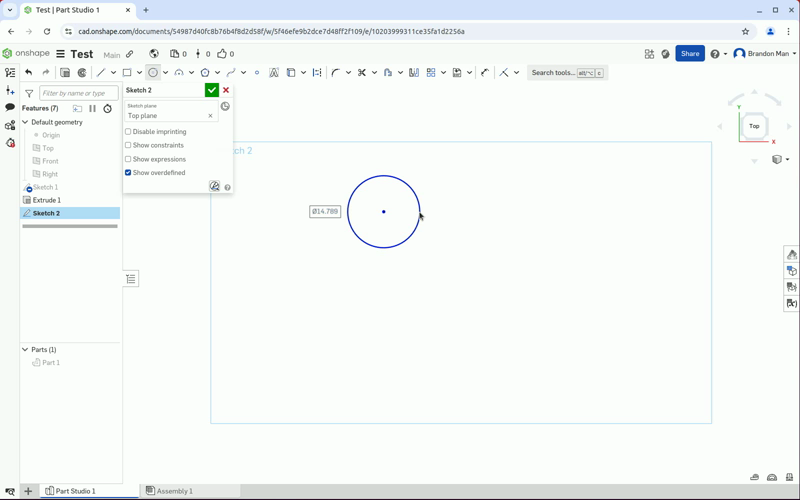
key(c)
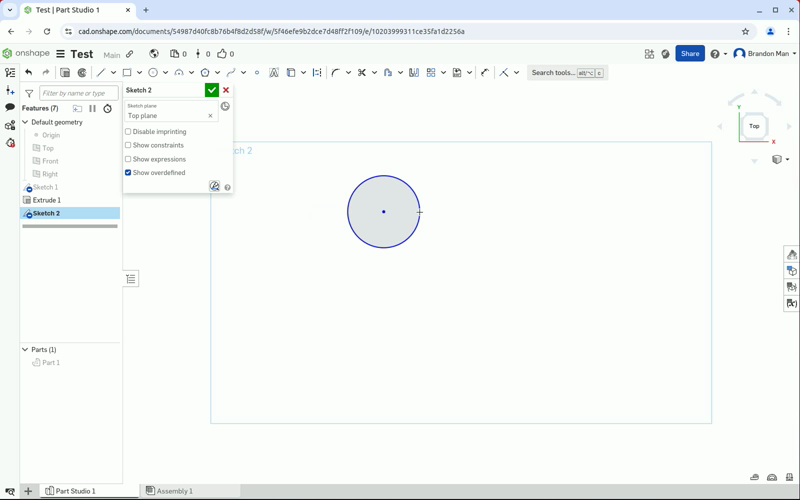
key_down(shift)
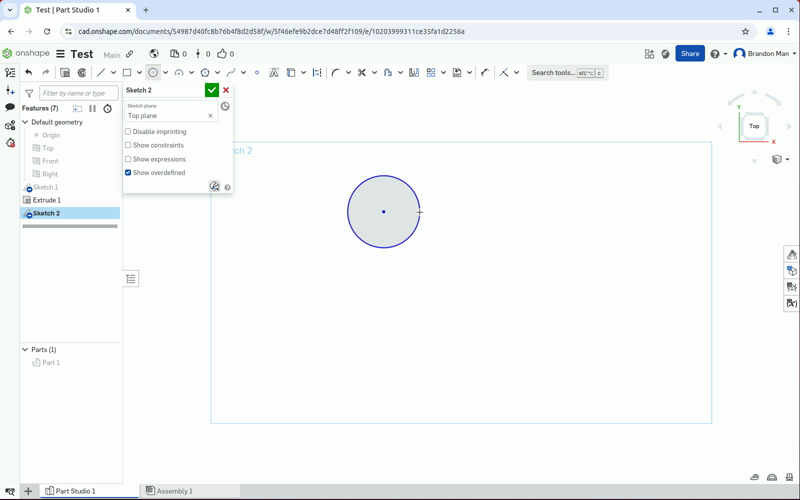
mouse_move(383, 211)
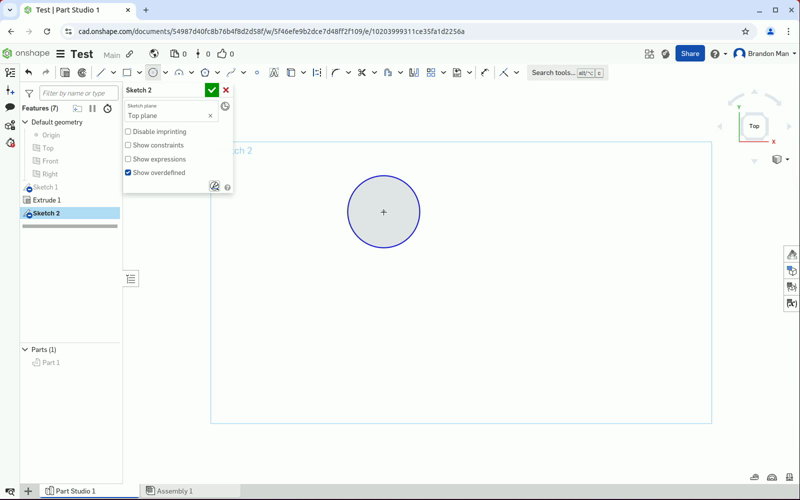
click(383, 211)
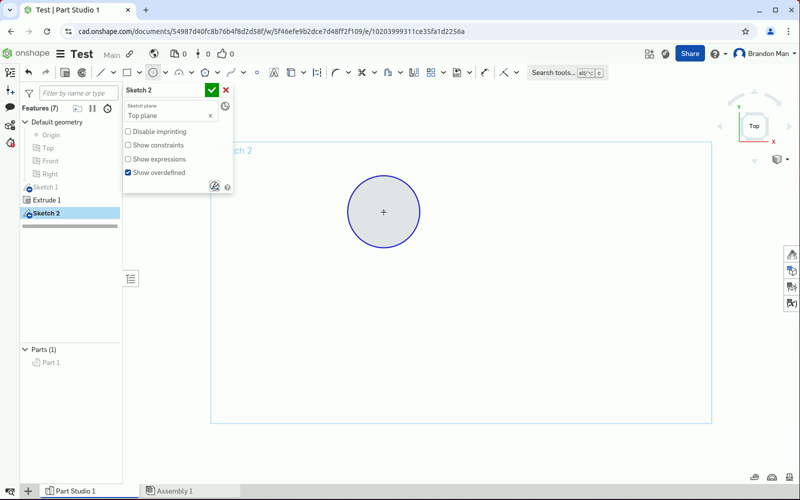
key_up(shift)
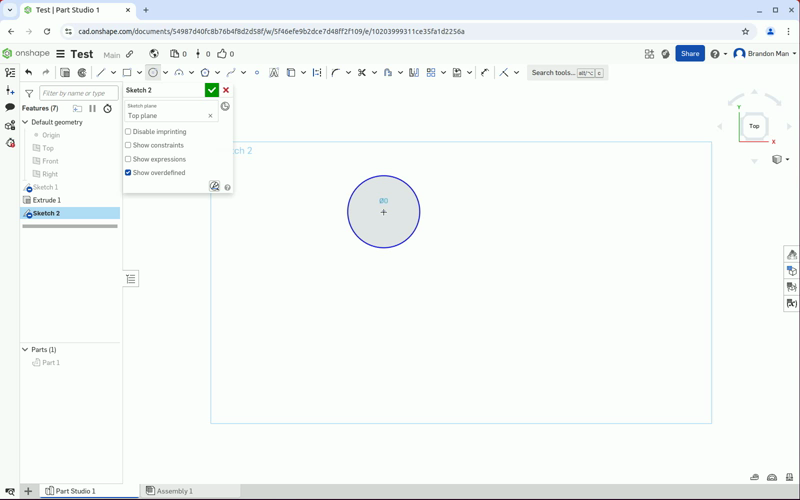
mouse_move(412, 211)
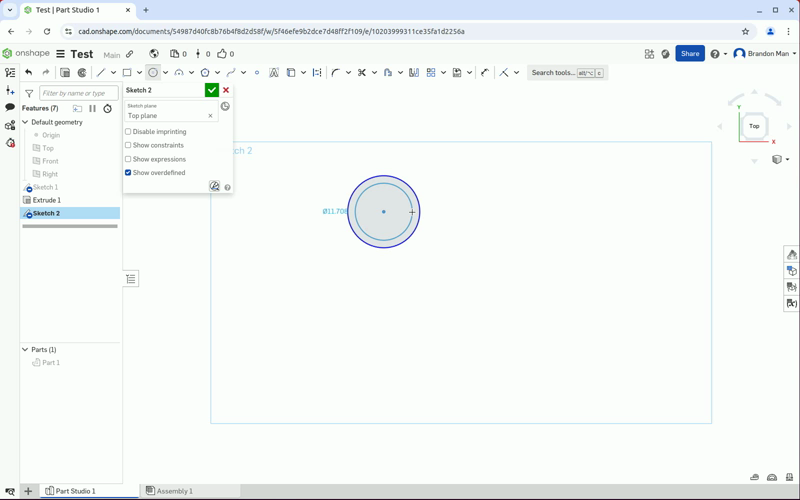
click(412, 211)
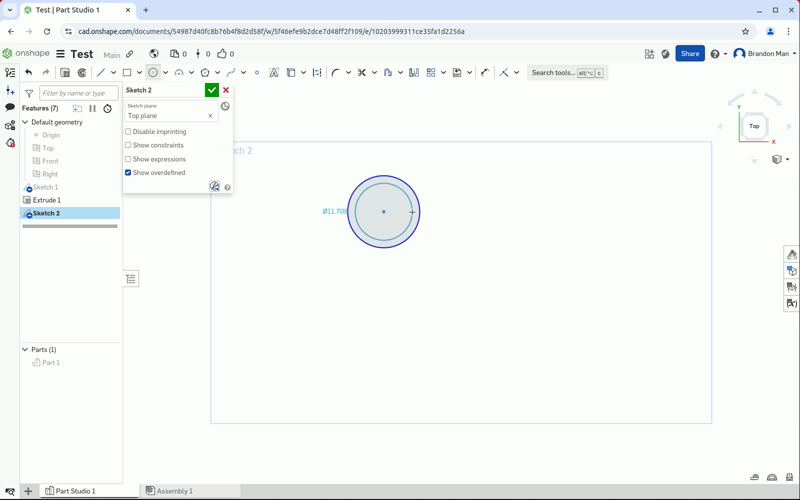
key(esc)
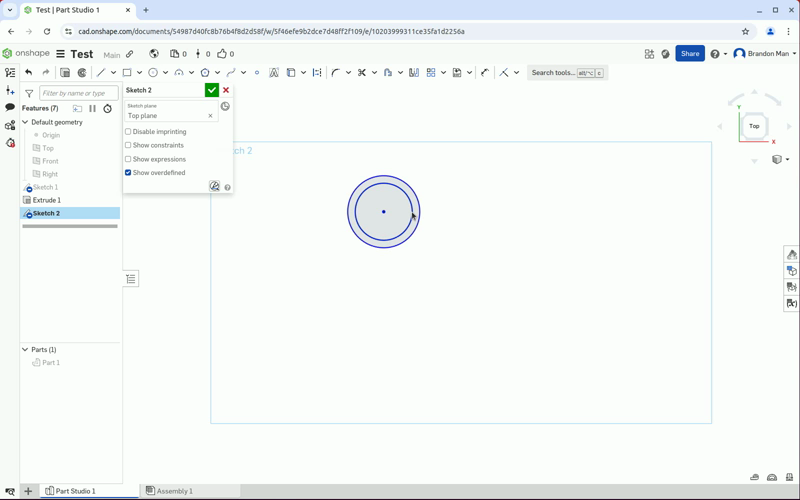
mouse_move(396, 243)
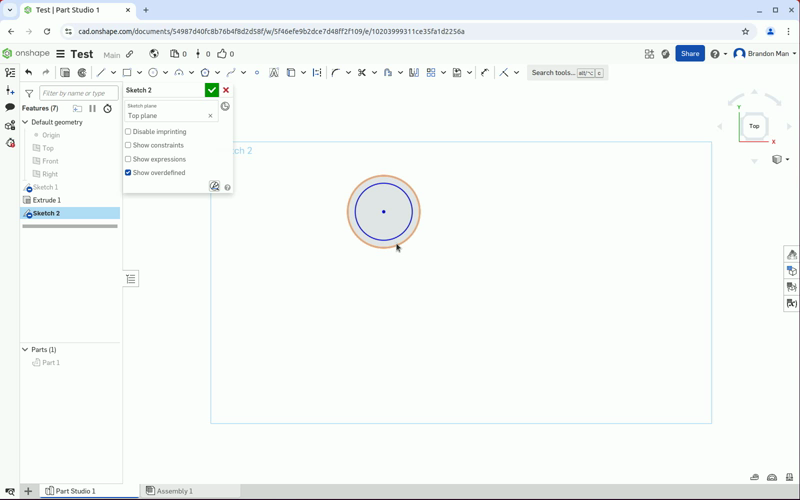
scroll(6)
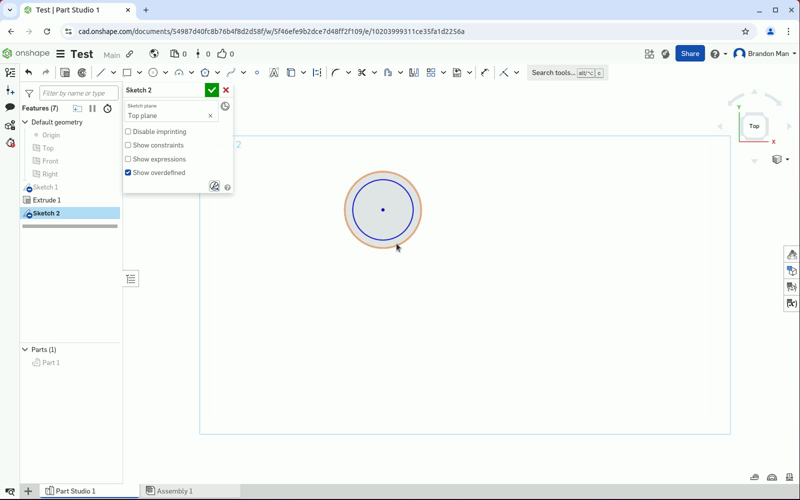
scroll(6)
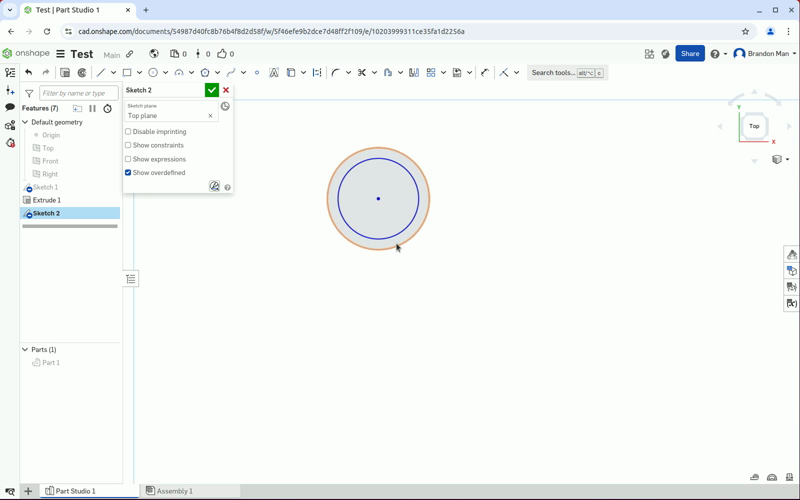
scroll(6)
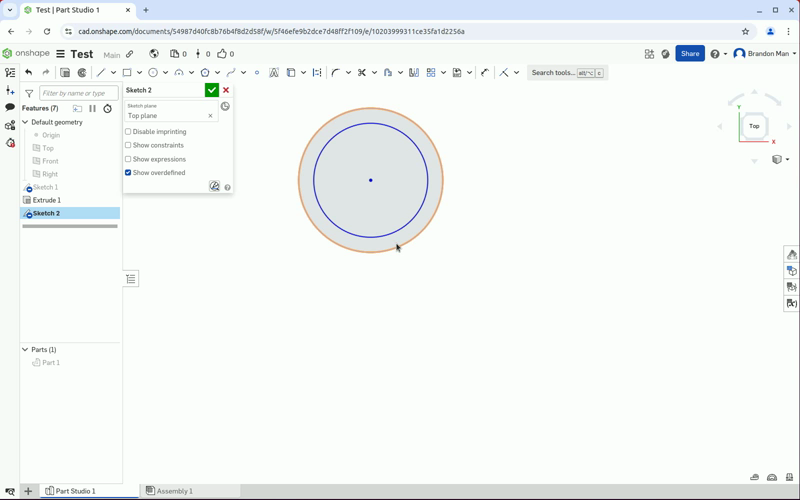
scroll(6)
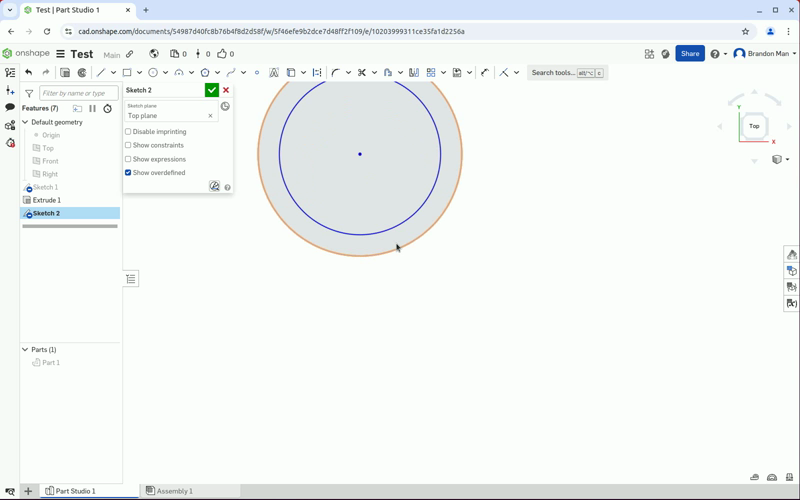
scroll(6)
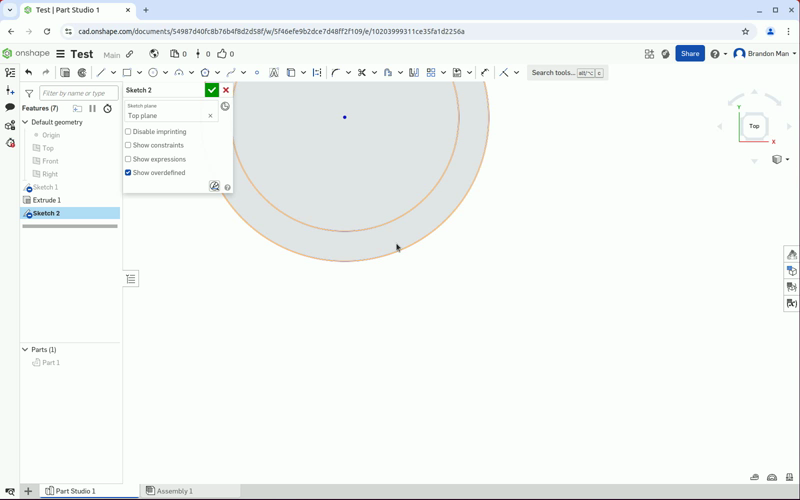
scroll(6)
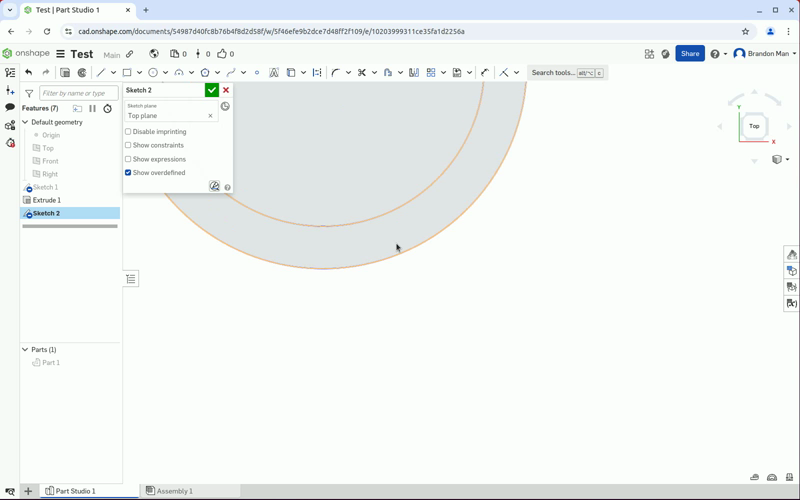
scroll(6)
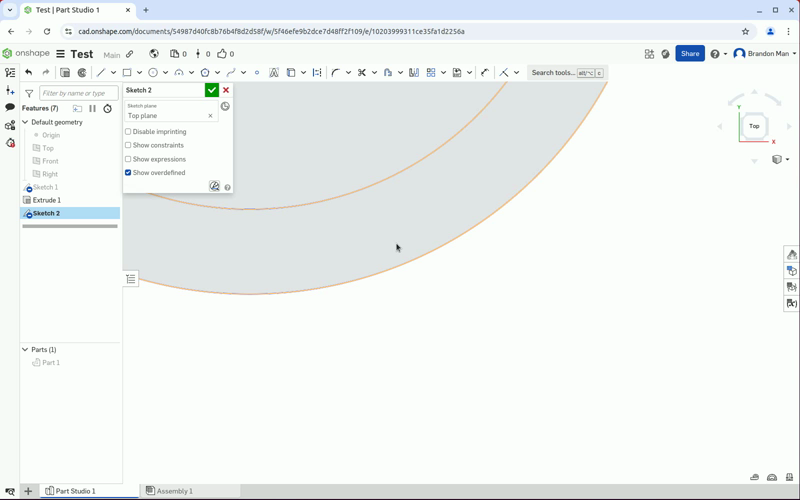
click(396, 243)
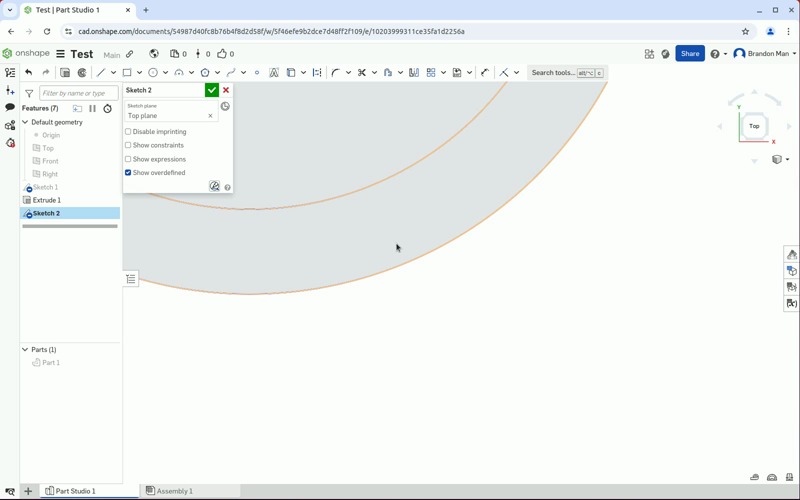
scroll(-6)
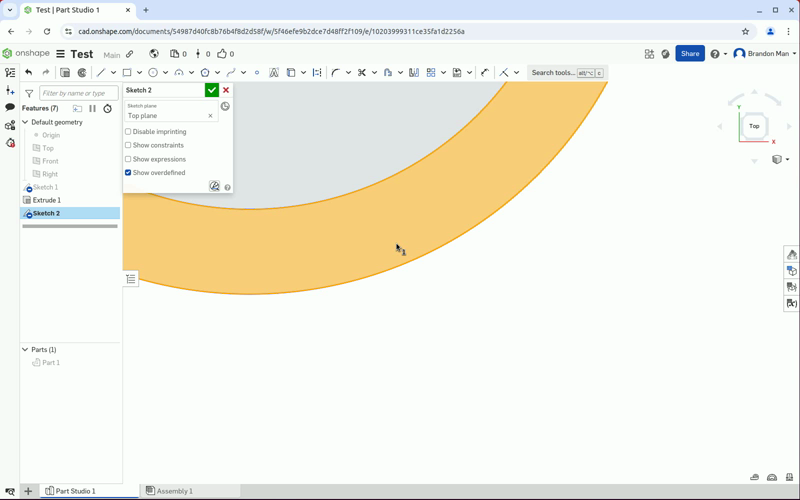
scroll(-6)
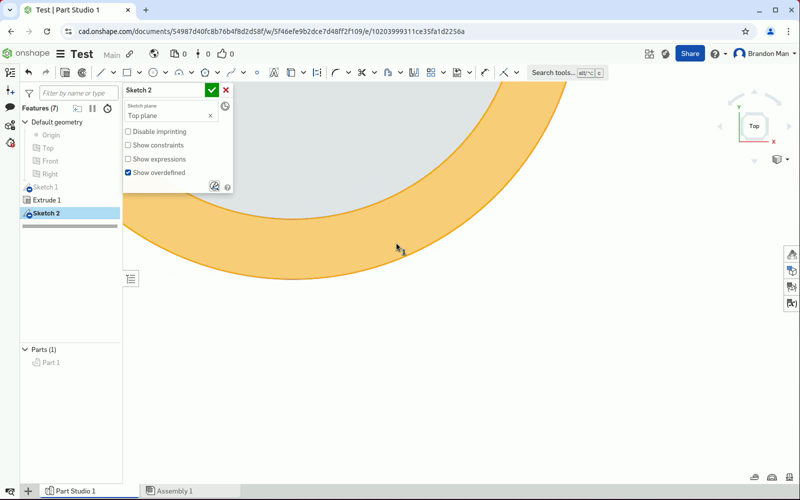
scroll(-6)
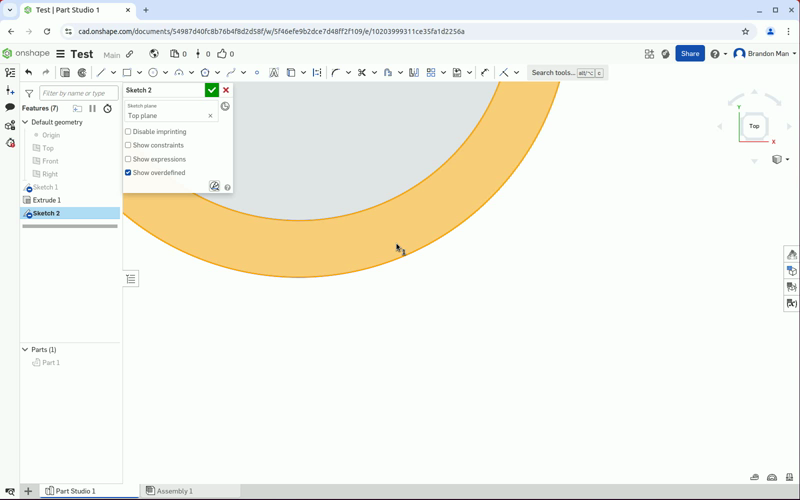
scroll(-6)
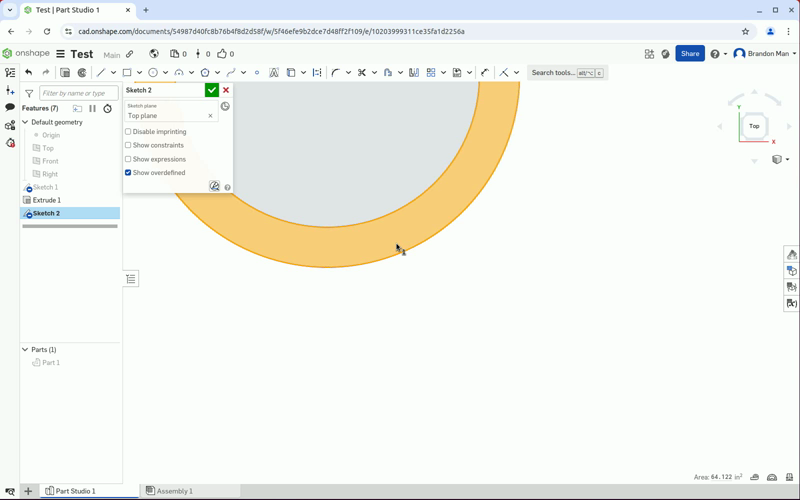
scroll(-6)
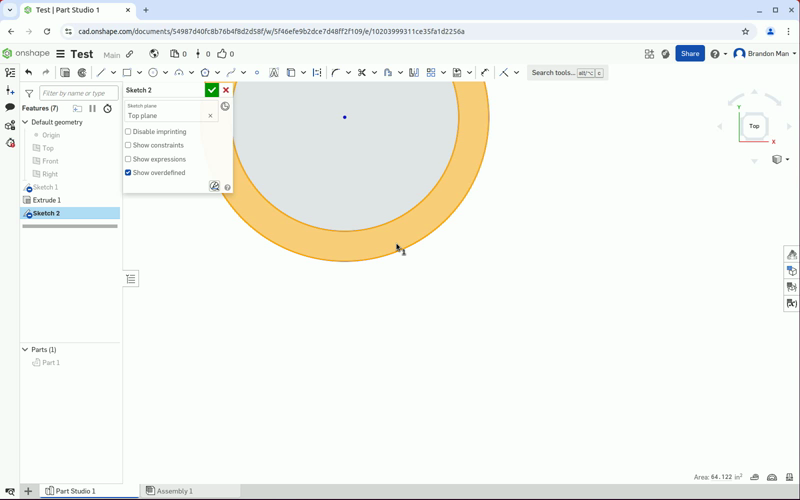
scroll(-6)
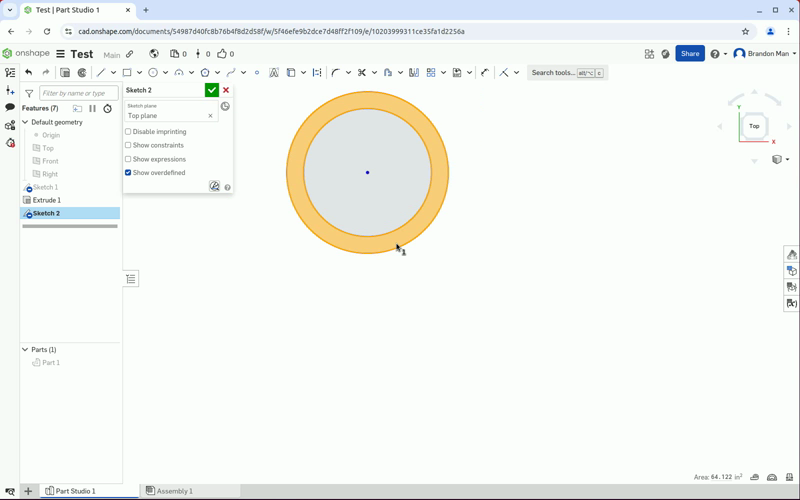
scroll(-6)
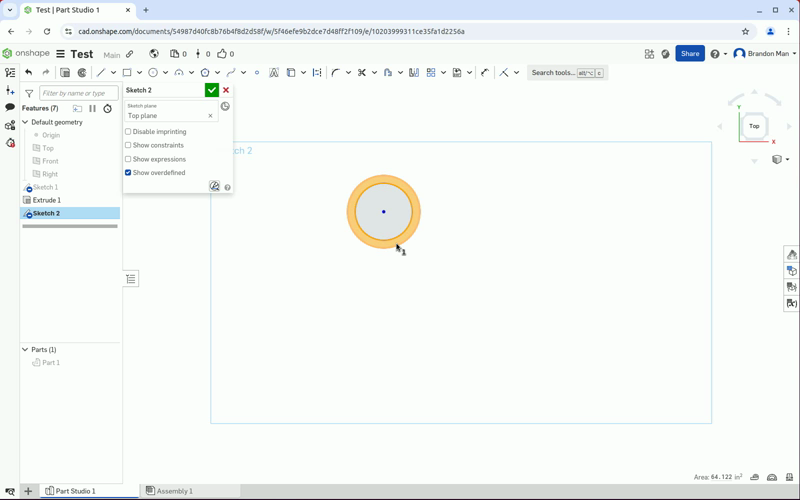
mouse_move(73, 352)
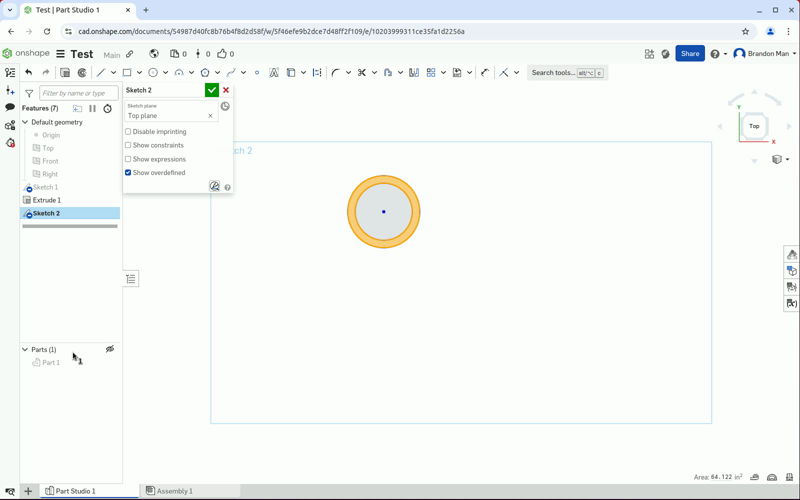
key(shift+y)
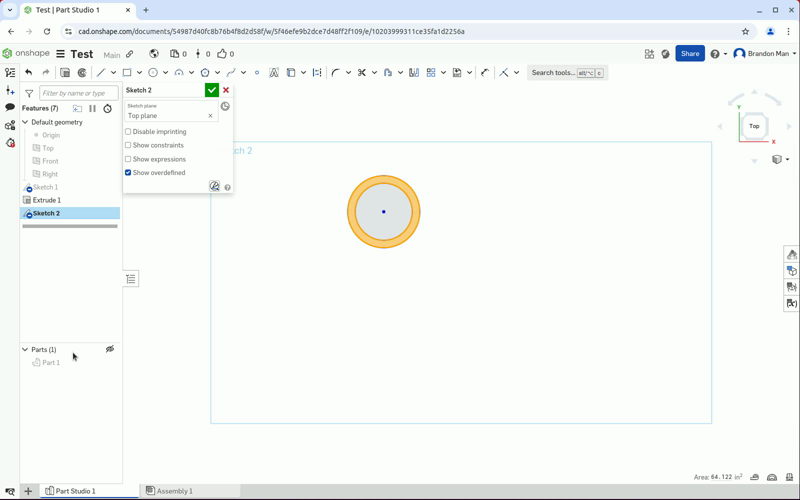
key(shift+e)
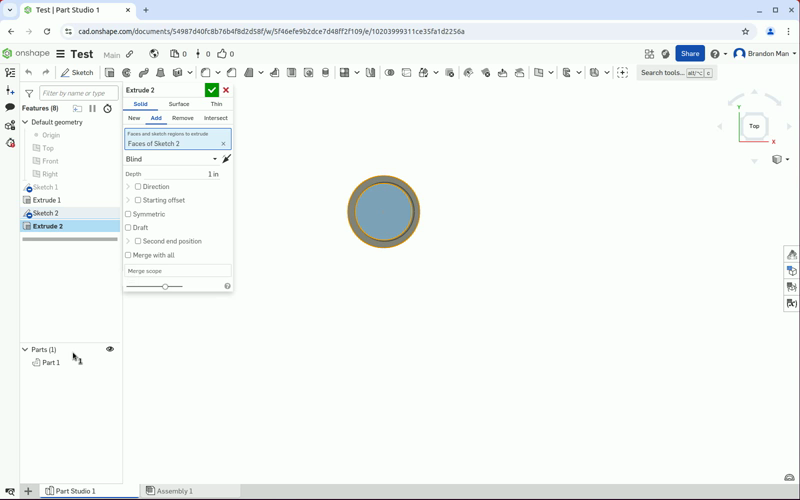
mouse_move(143, 106)
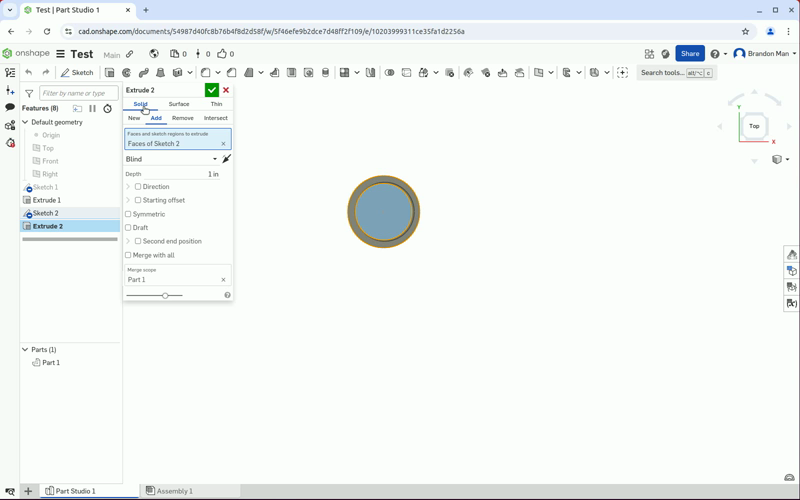
click(143, 106)
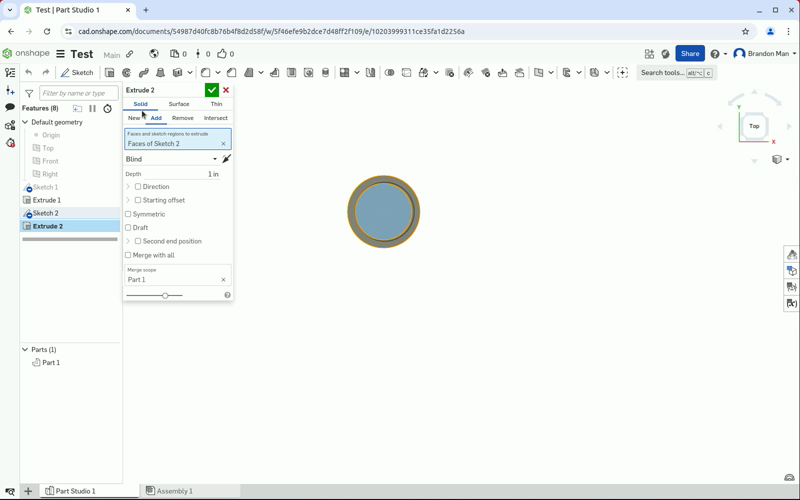
mouse_move(137, 120)
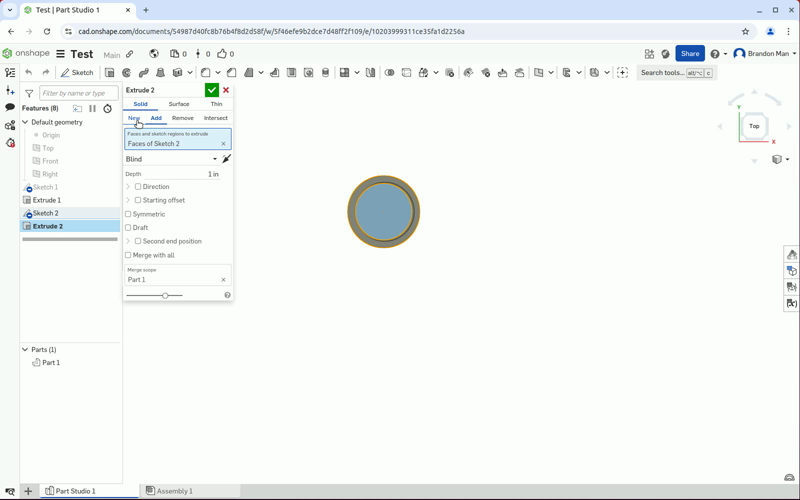
click(137, 120)
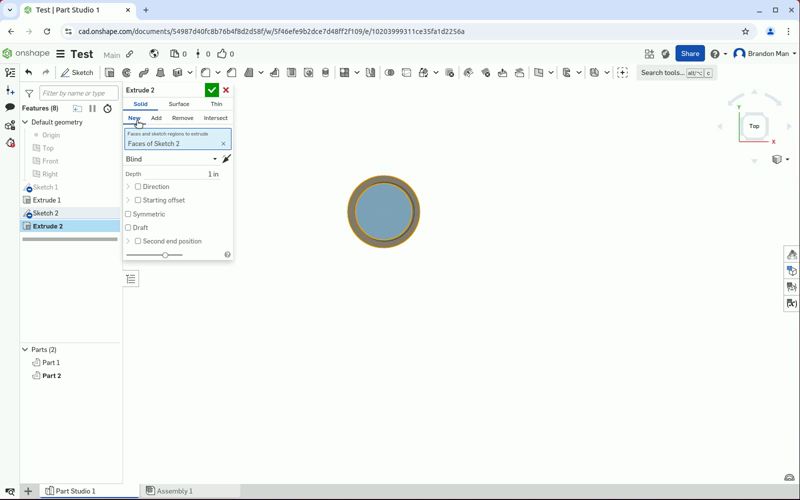
key(tab, 4)
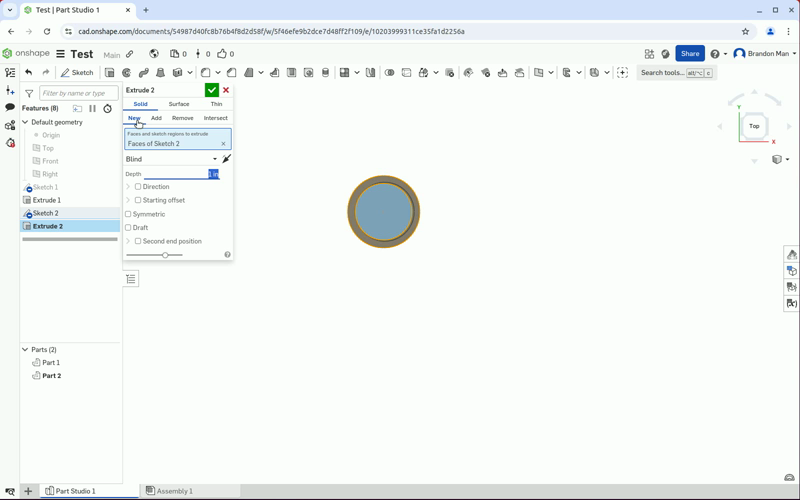
text(6.981)
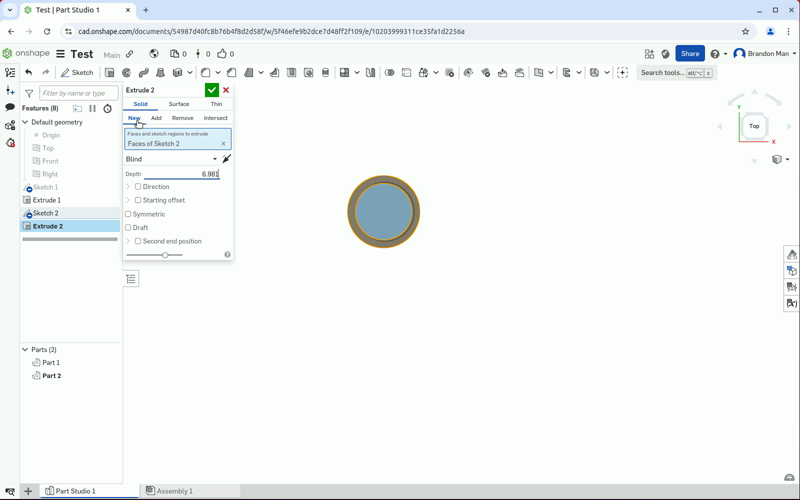
key(enter)
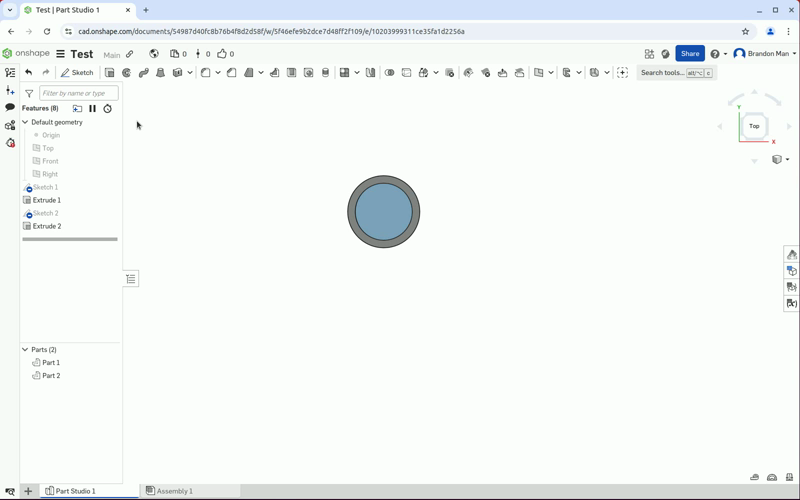
key(shift+h)
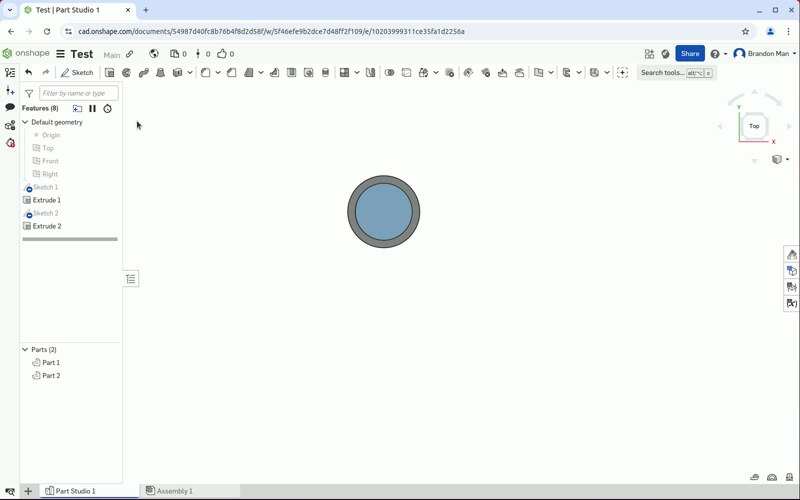
key(shift+h)
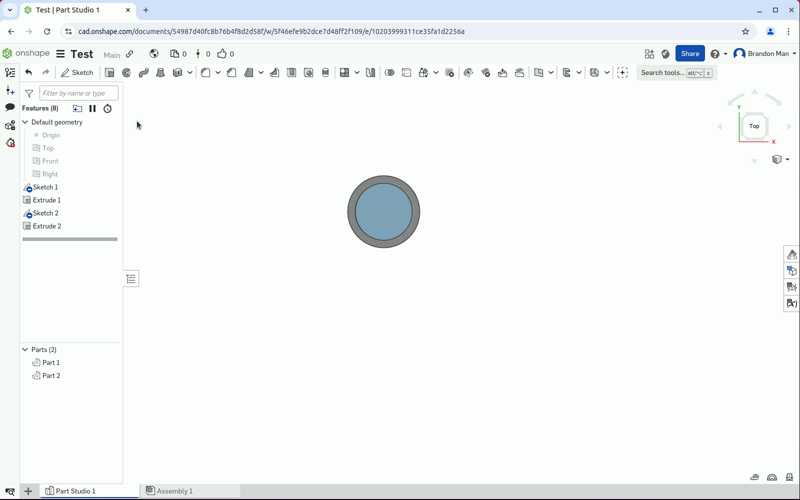
key(shift+7)
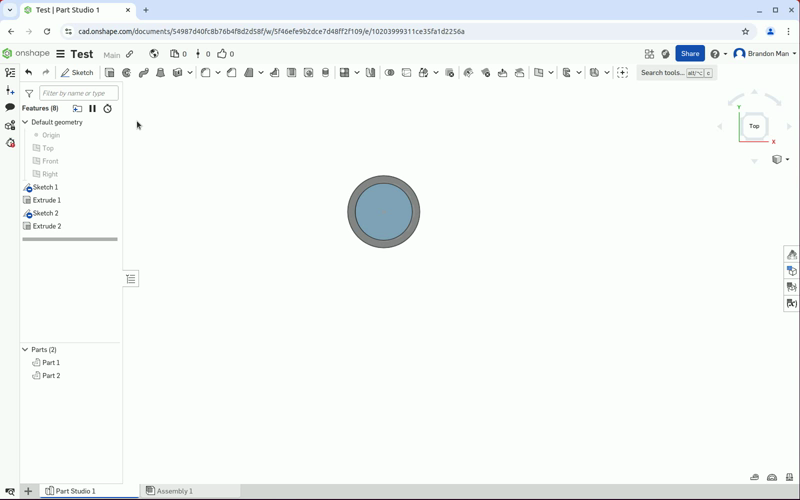
key(up, 3)
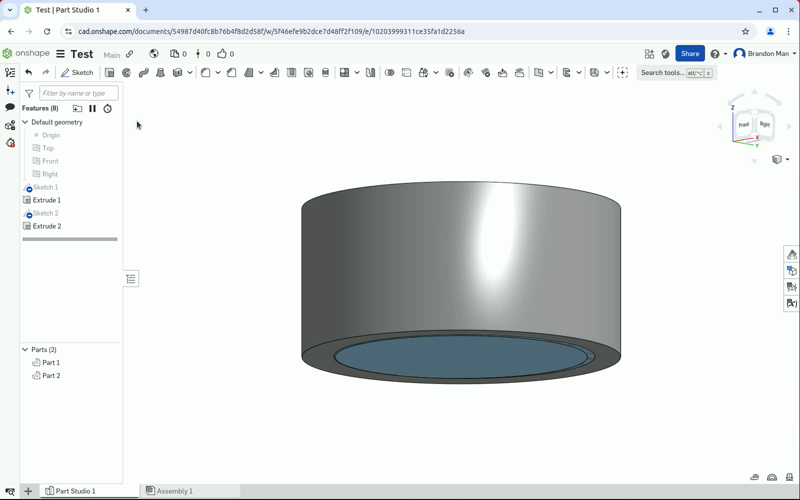
key(left, 3)
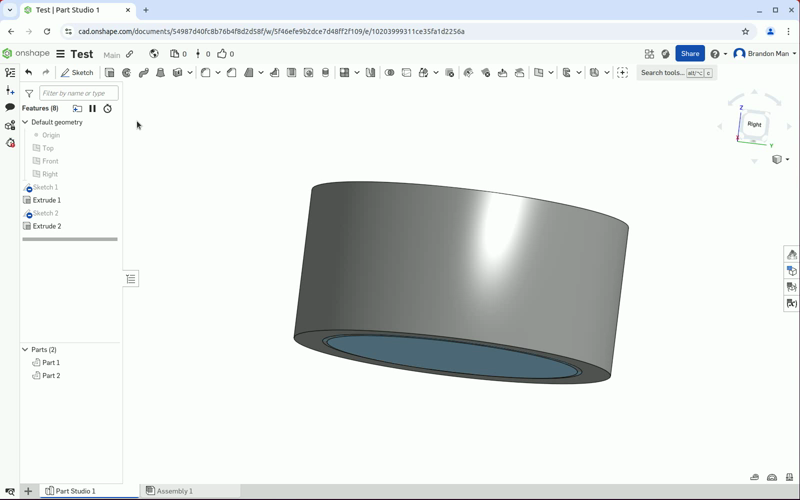
key(right, 3)
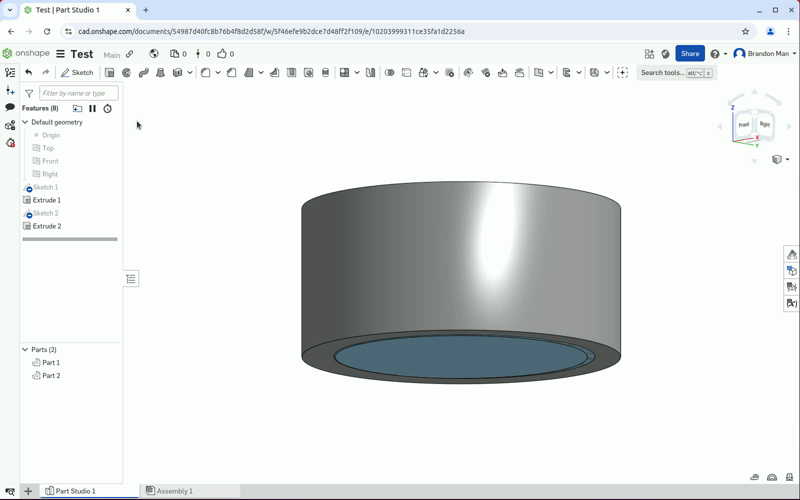
key(down, 3)
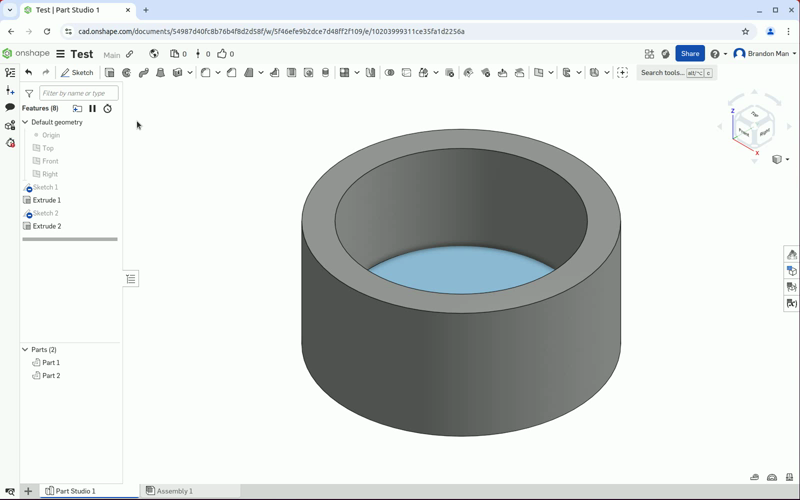
mouse_move(73, 189)
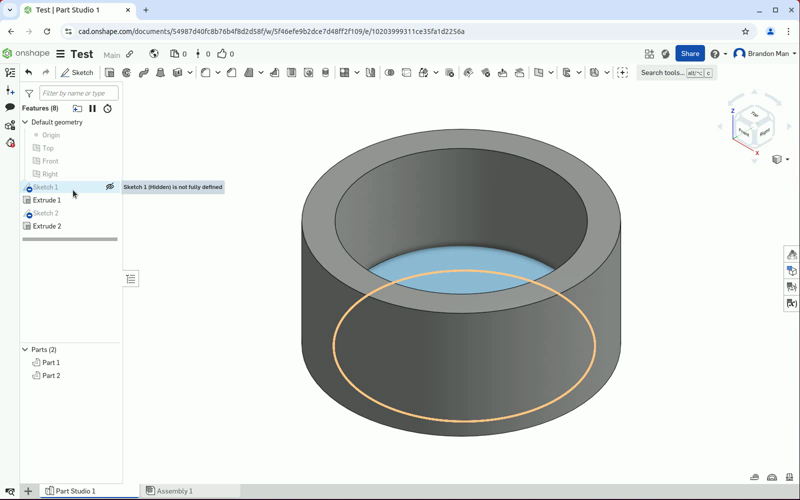
click(73, 189)